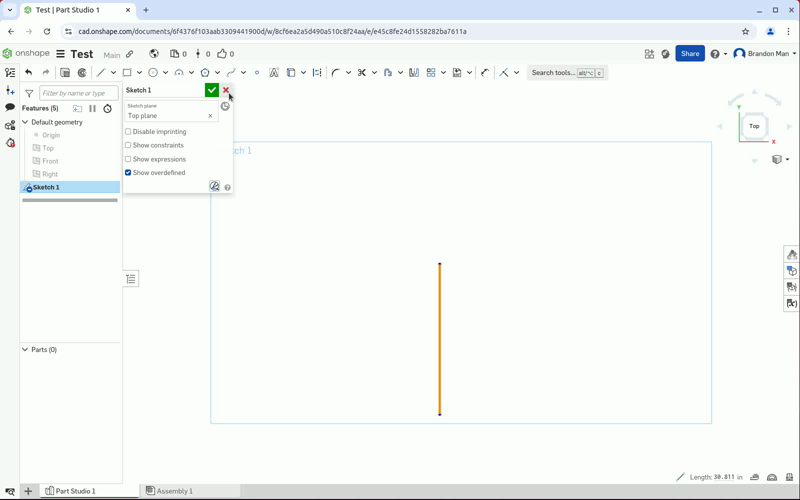
key(shift+h)
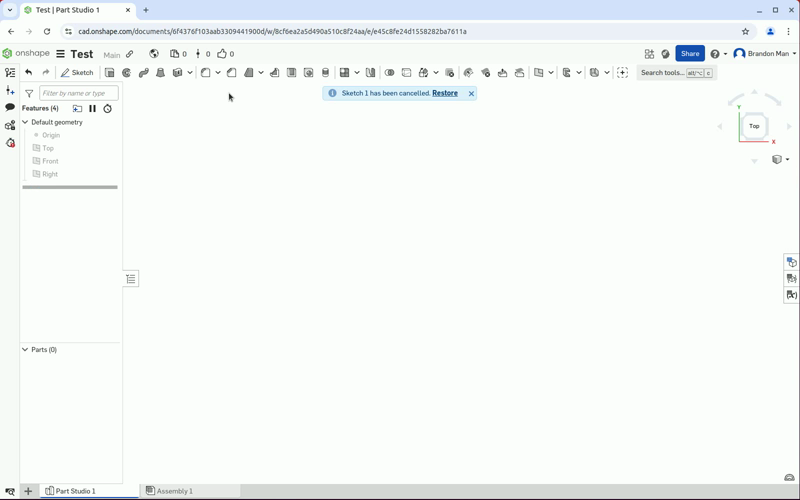
mouse_move(73, 352)
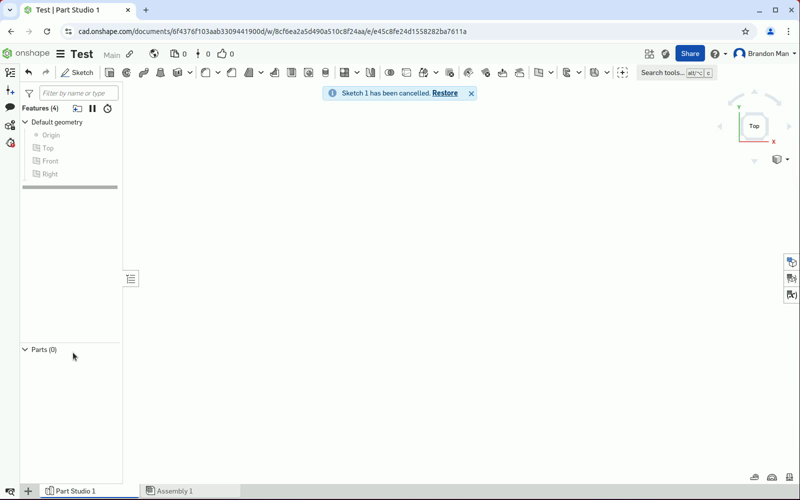
key(y)
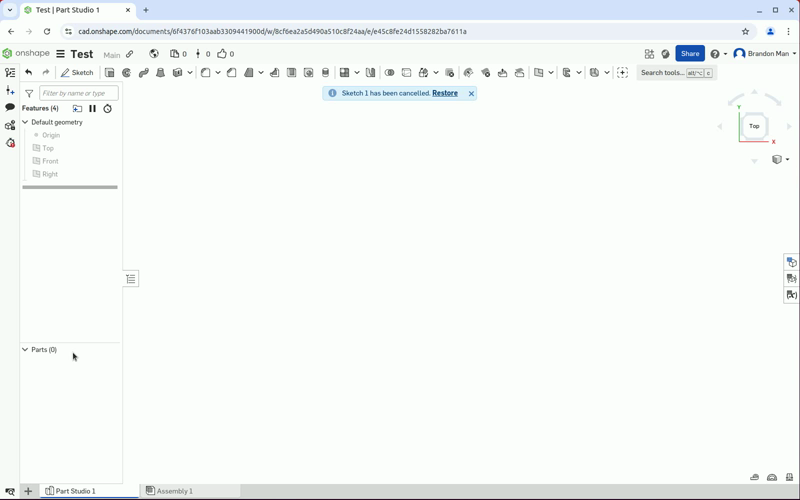
key(shift+p)
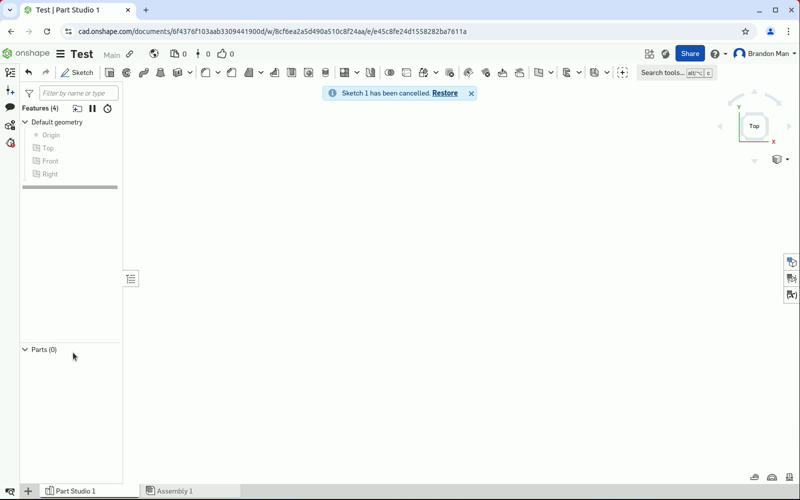
key(space)
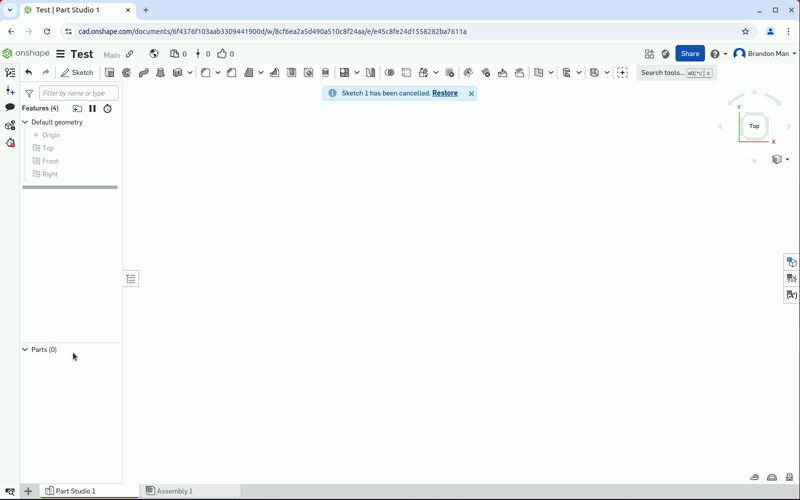
key_down(shift)
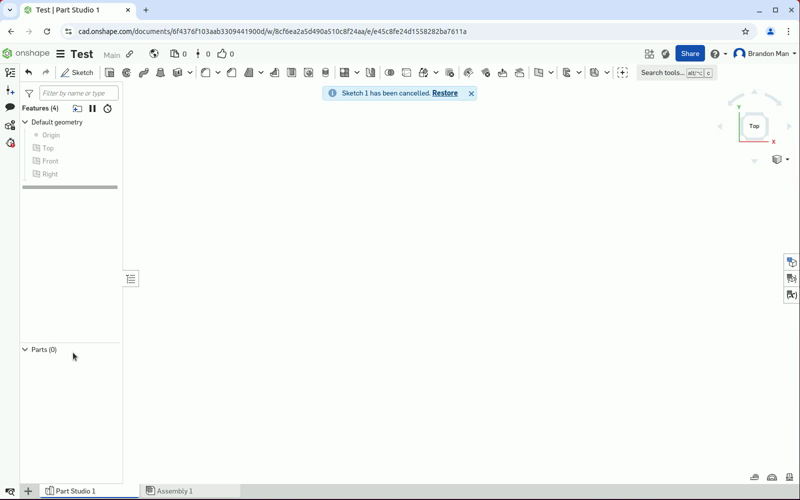
key(up)
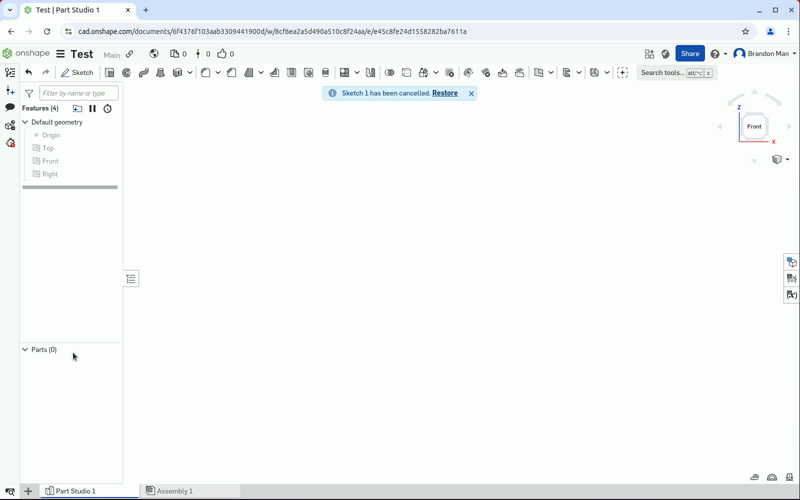
key_up(shift)
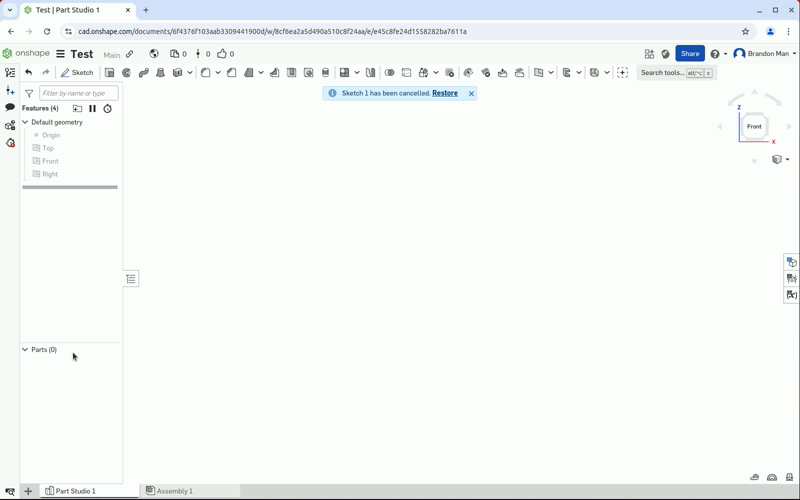
mouse_move(73, 352)
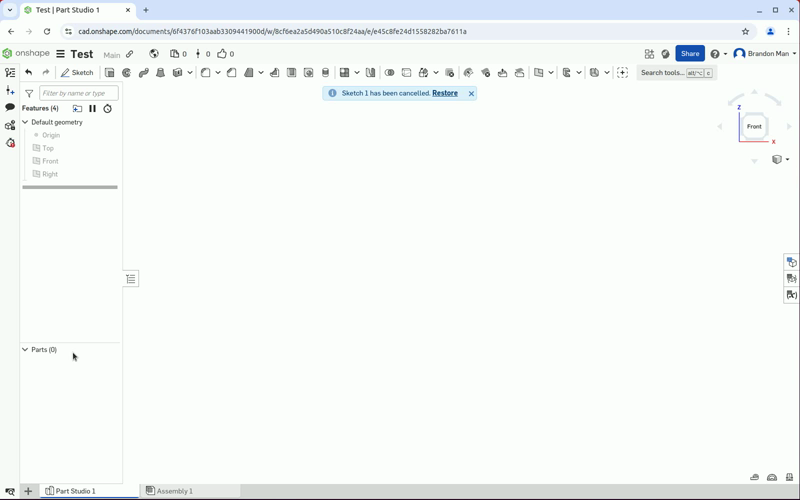
key(shift+y)
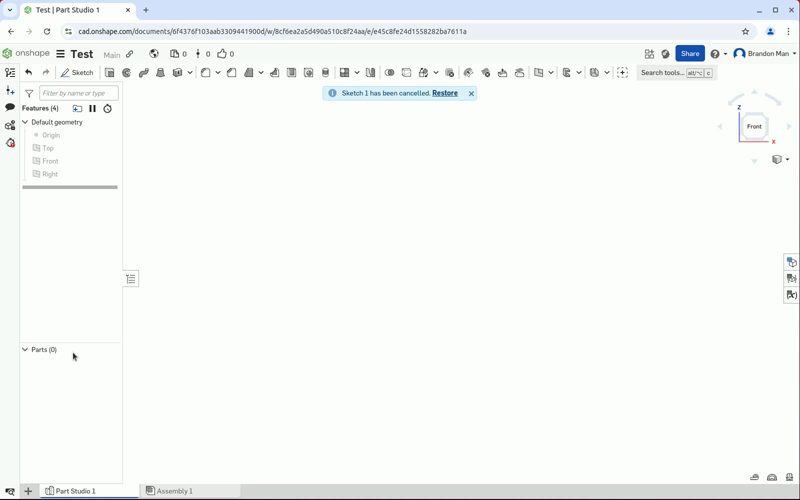
key(shift+s)
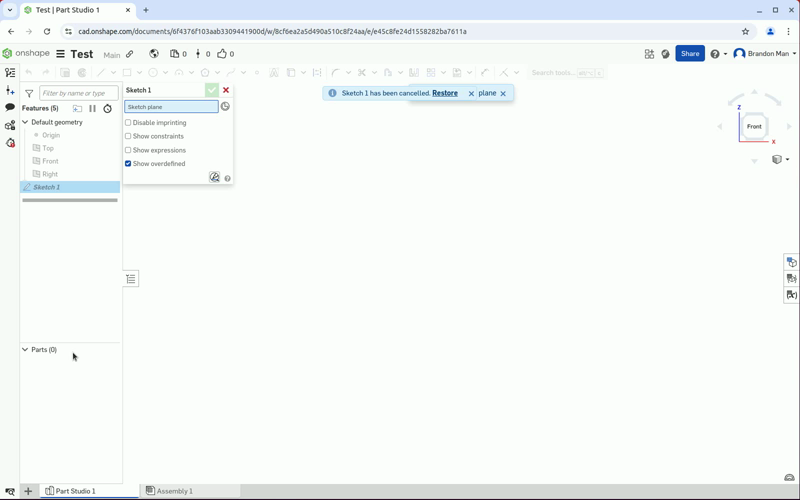
mouse_move(73, 163)
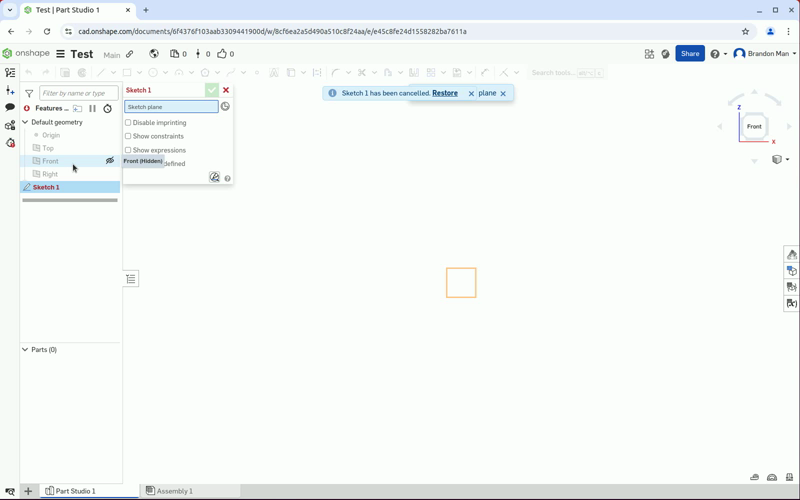
click(73, 163)
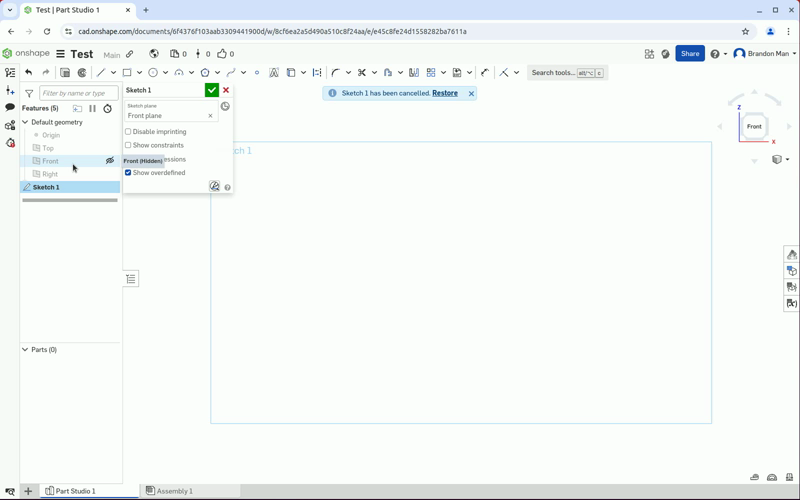
mouse_move(73, 352)
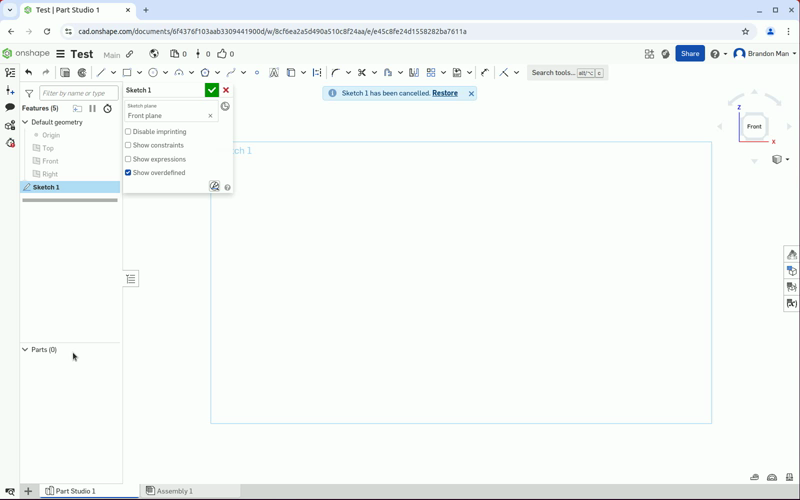
key(y)
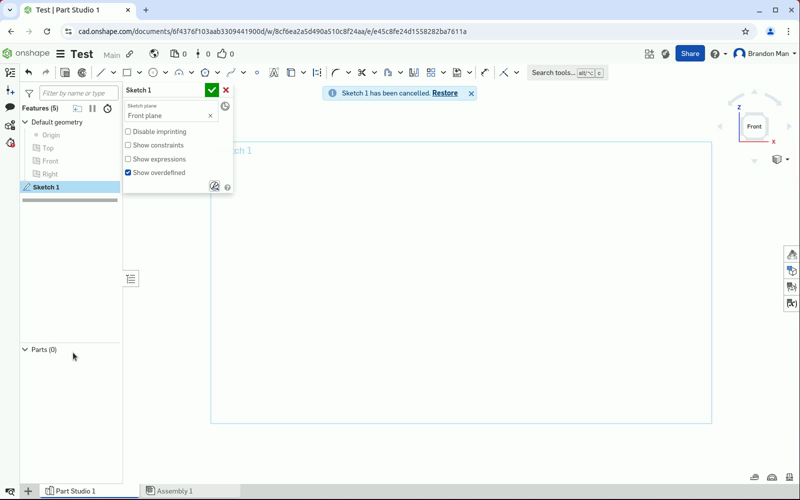
key(c)
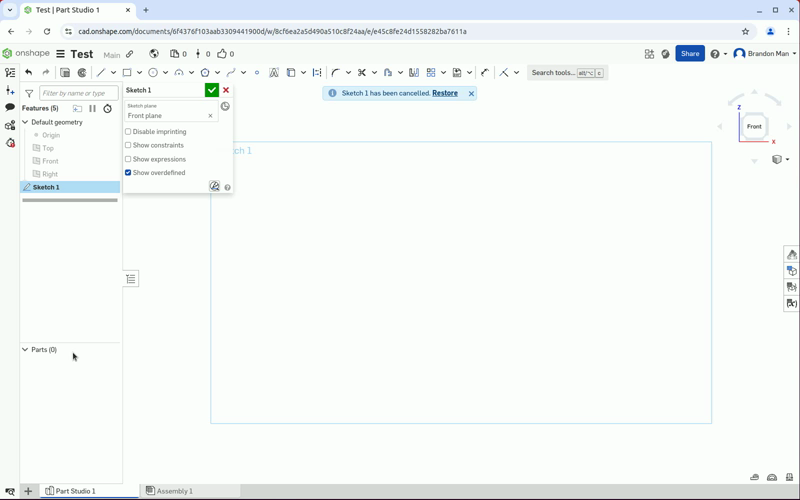
key_down(shift)
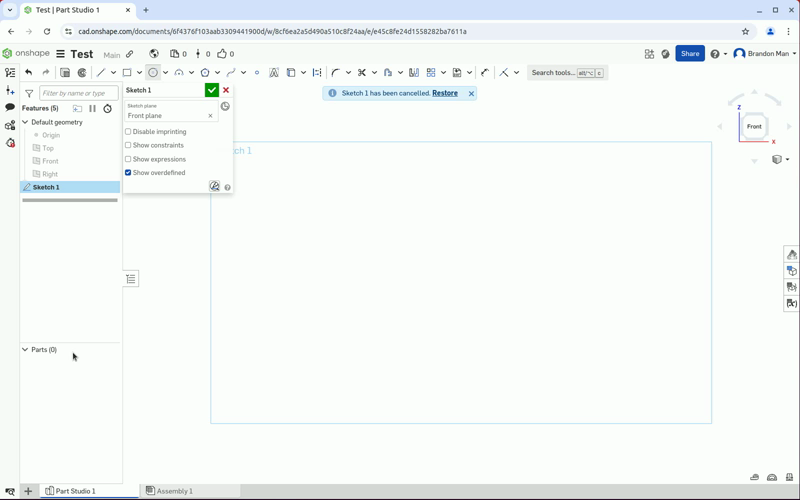
mouse_move(461, 282)
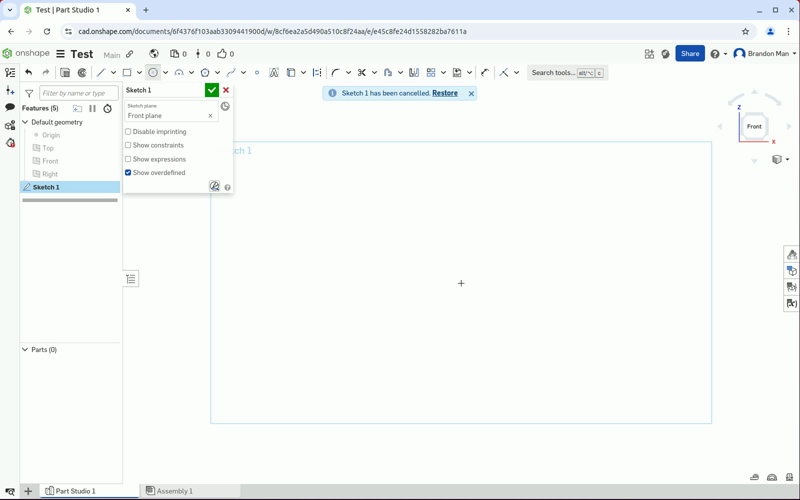
click(461, 282)
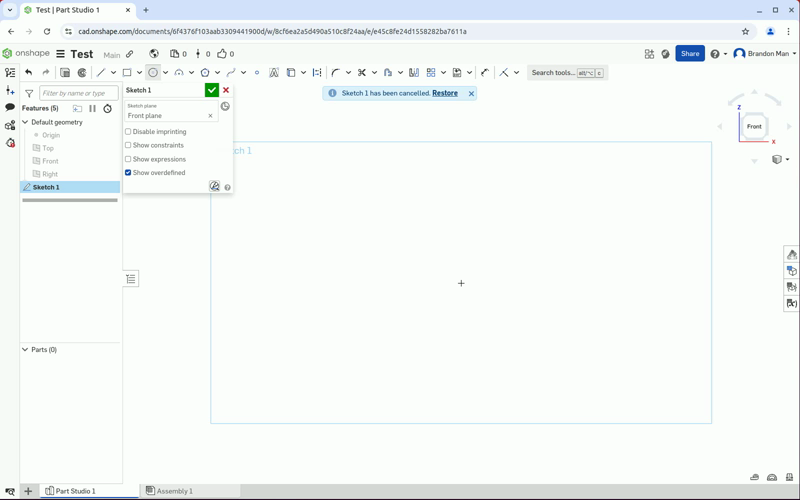
key_up(shift)
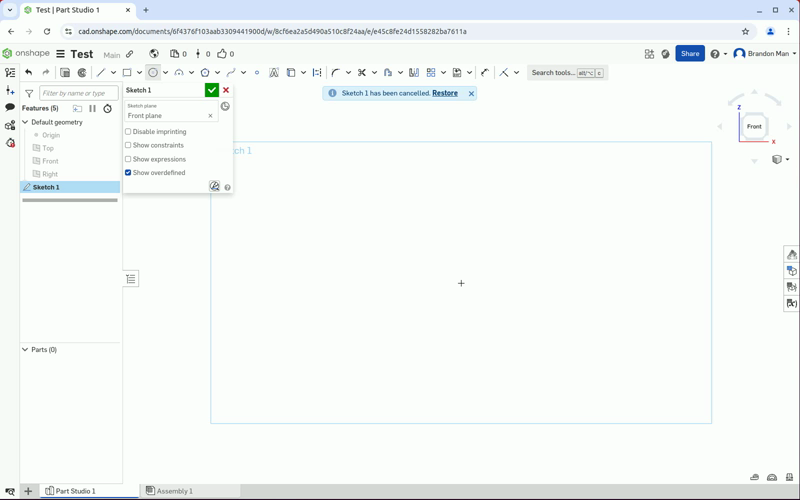
mouse_move(504, 282)
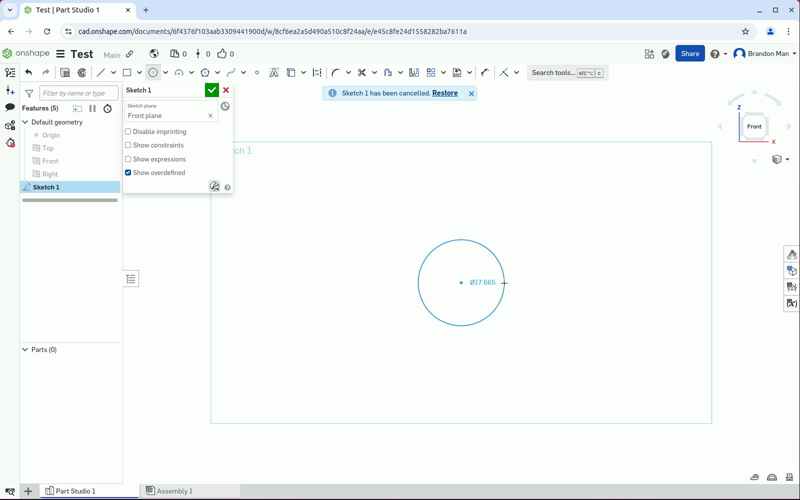
click(504, 282)
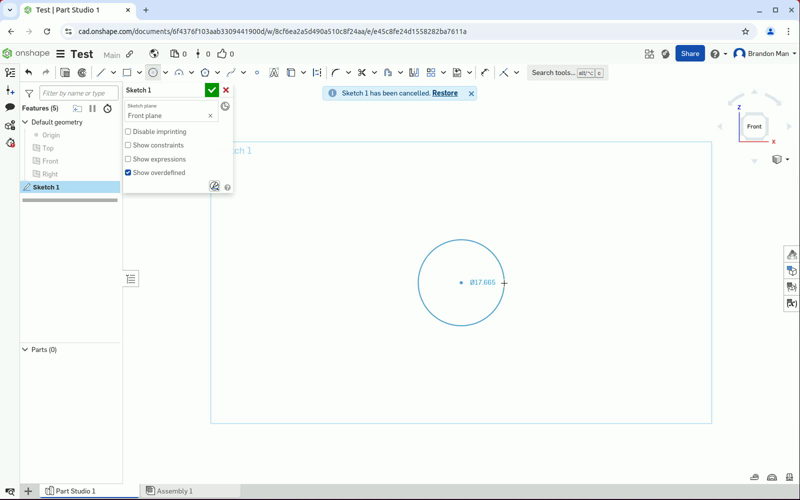
key(esc)
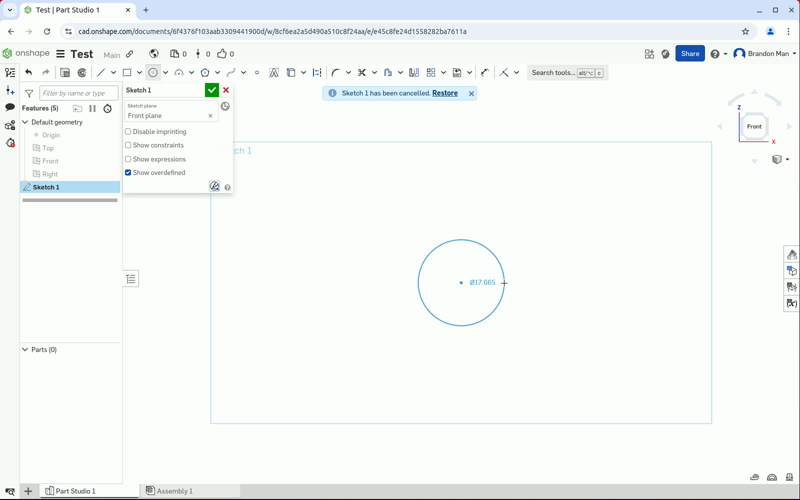
key(c)
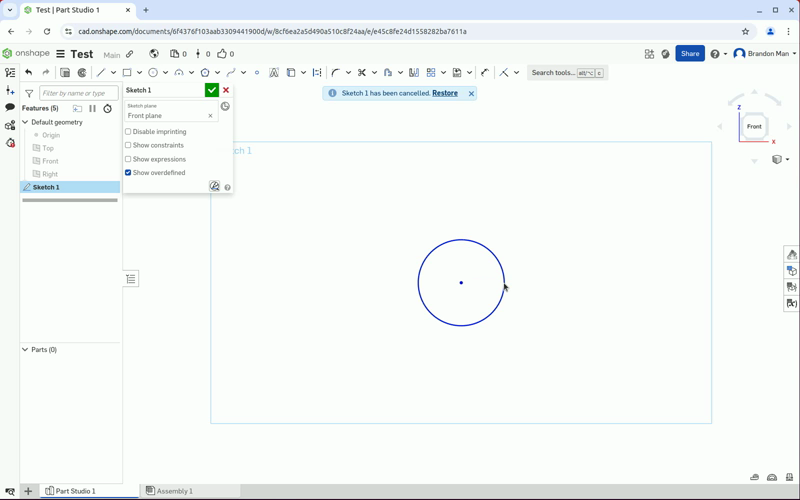
key_down(shift)
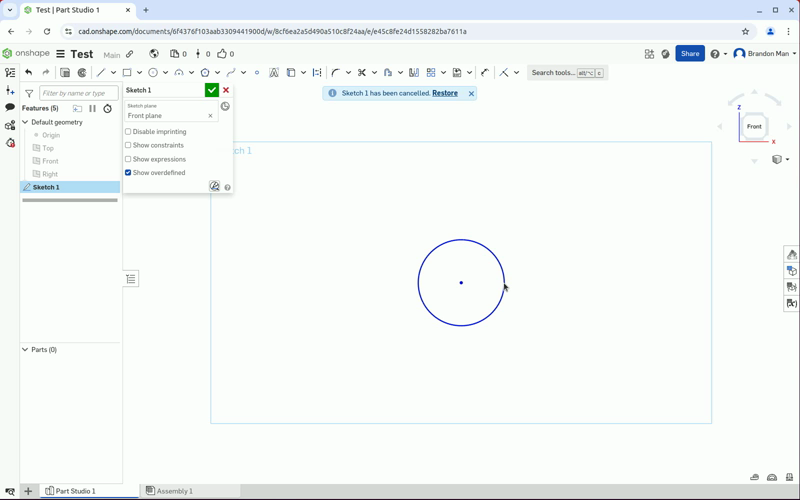
mouse_move(461, 282)
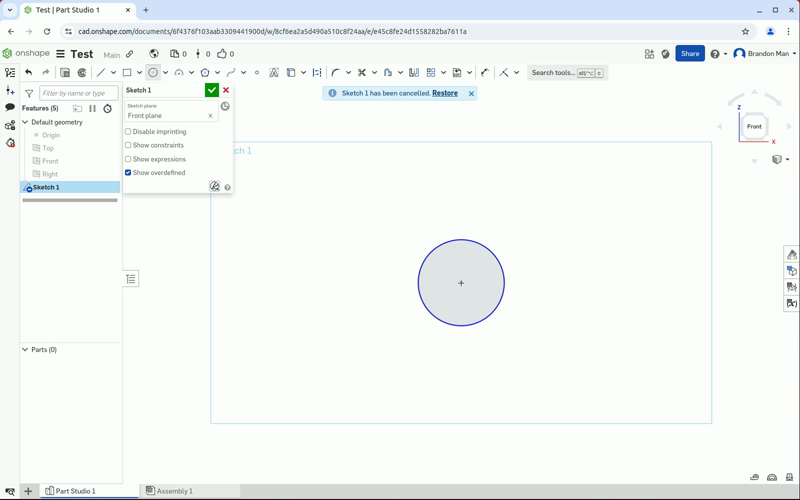
click(461, 282)
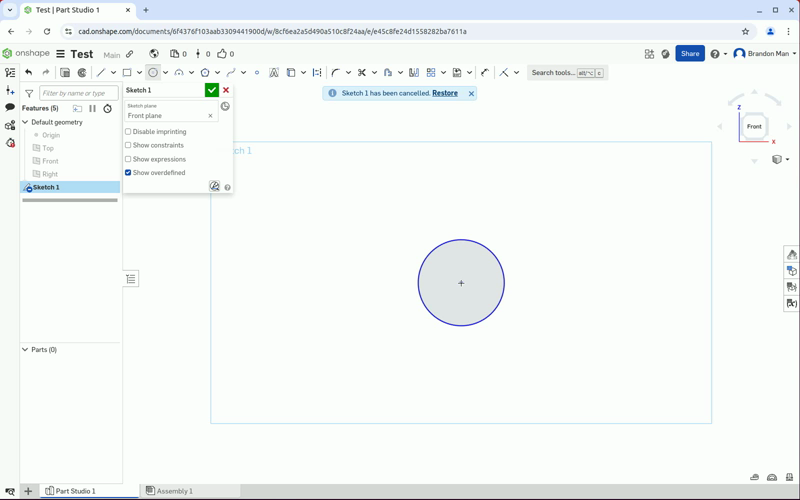
key_up(shift)
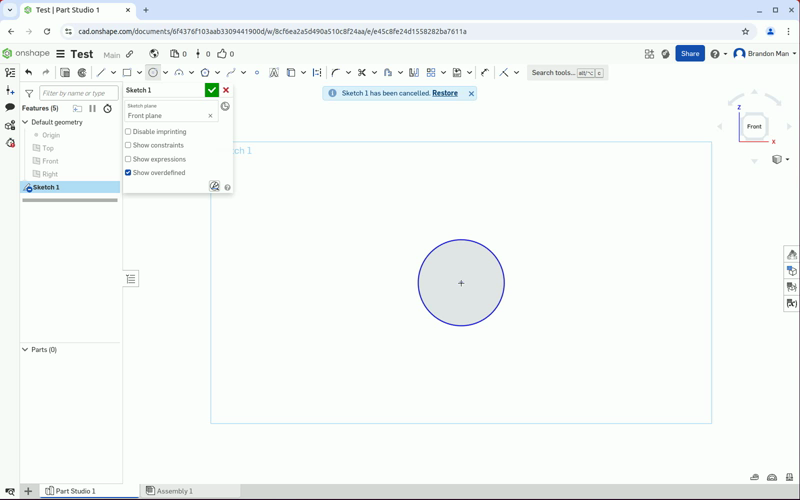
mouse_move(482, 282)
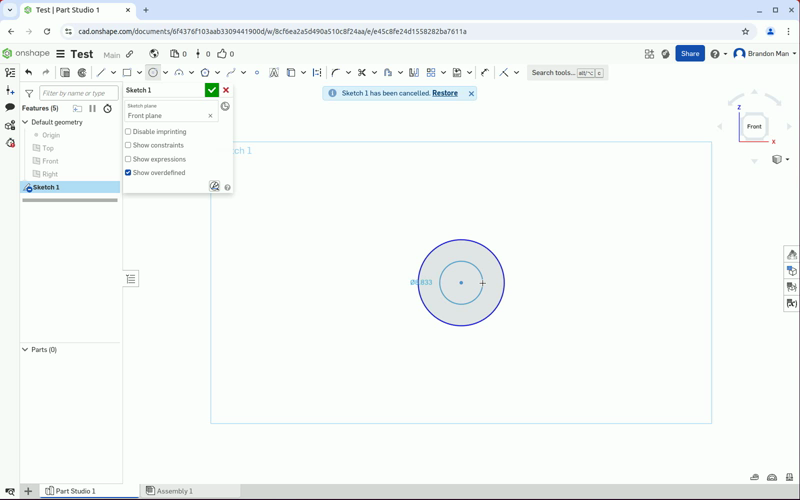
click(482, 282)
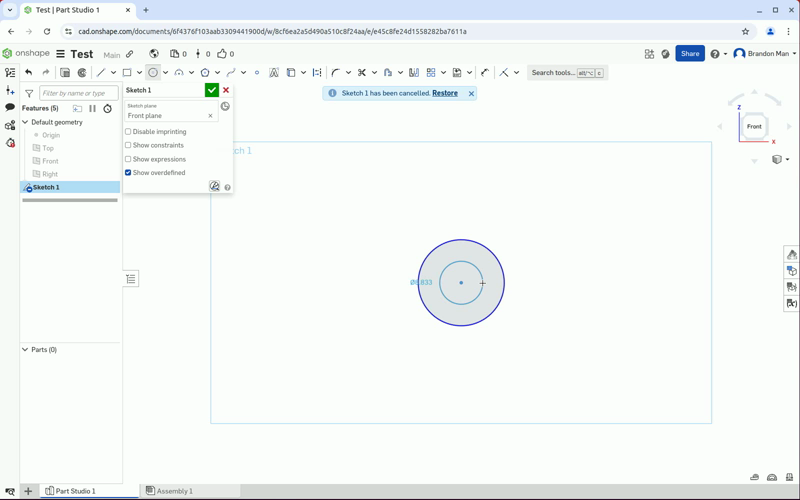
key(esc)
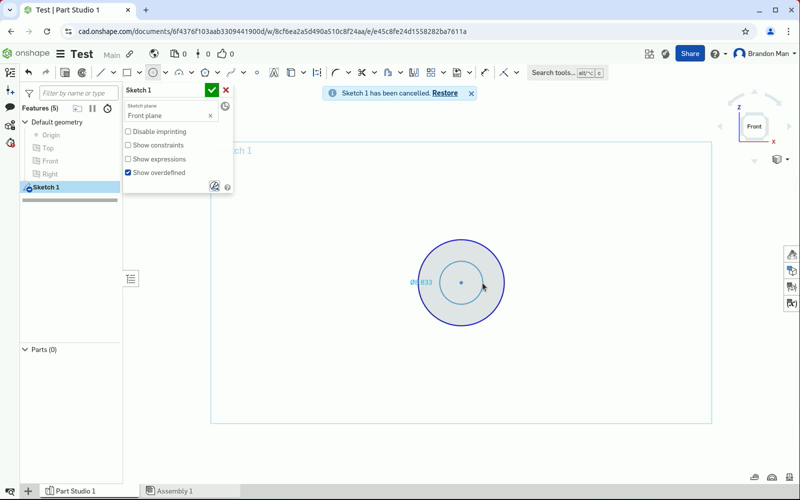
mouse_move(461, 315)
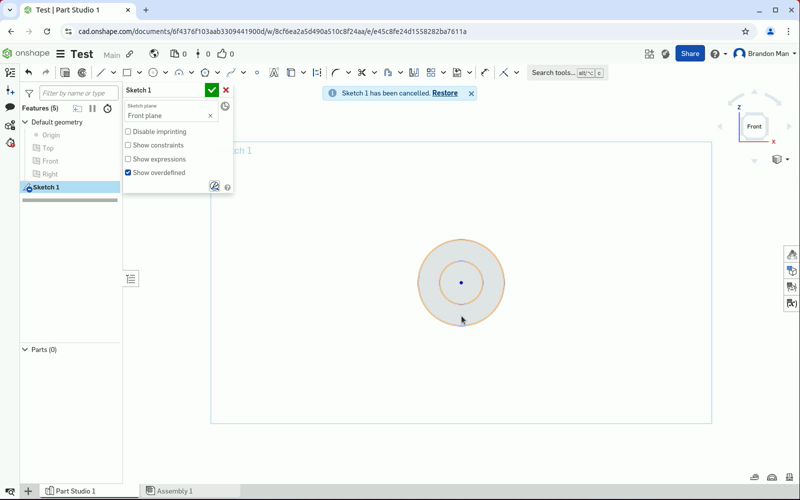
click(461, 315)
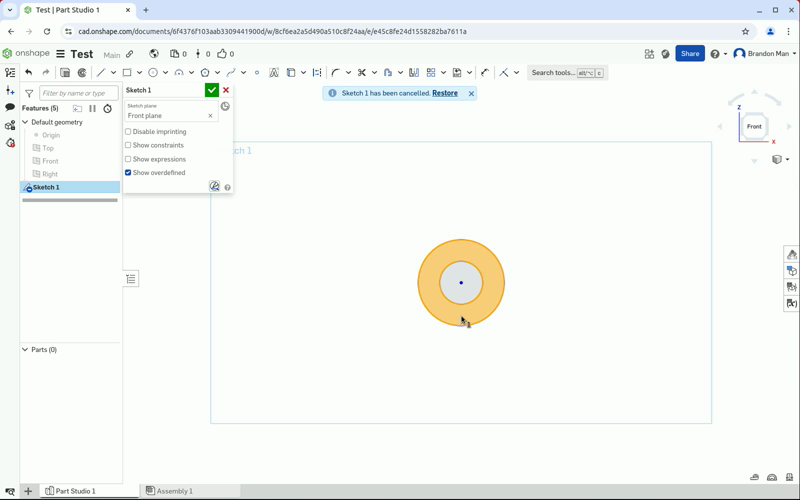
mouse_move(73, 352)
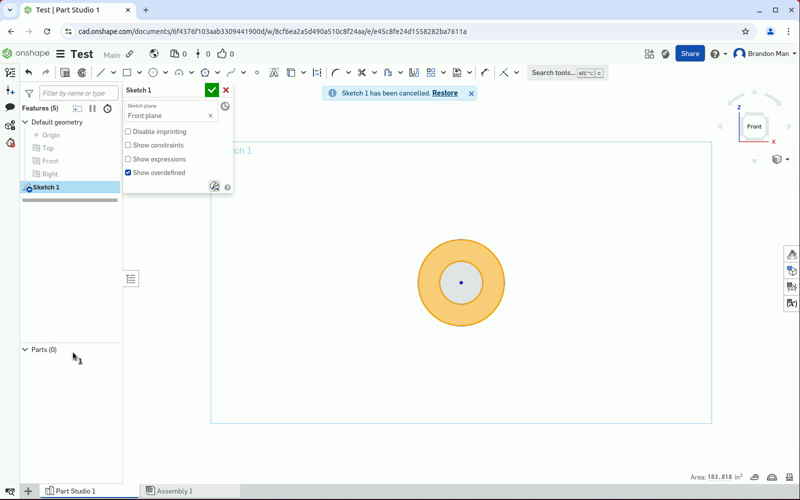
key(shift+y)
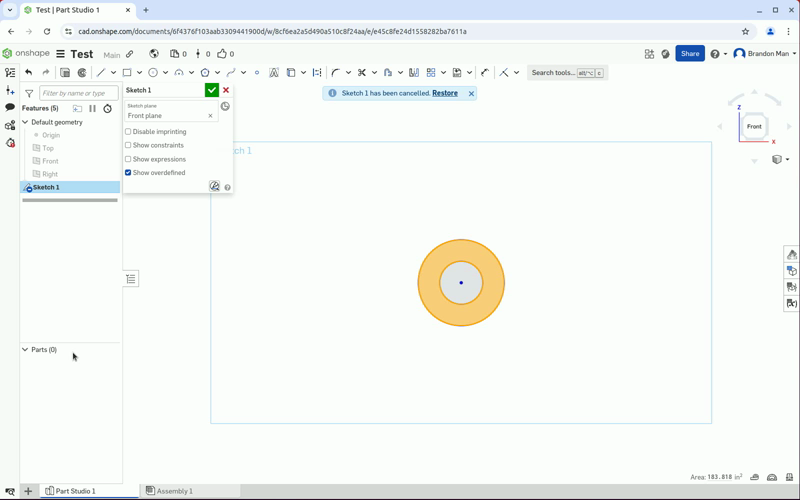
key(shift+e)
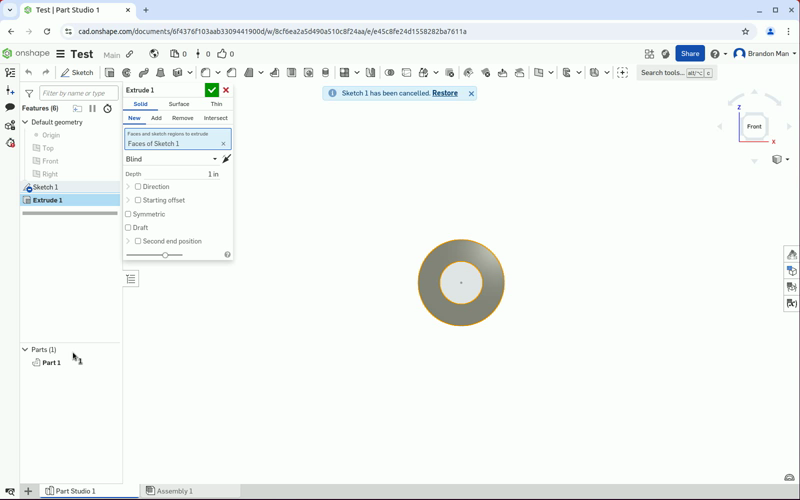
mouse_move(143, 106)
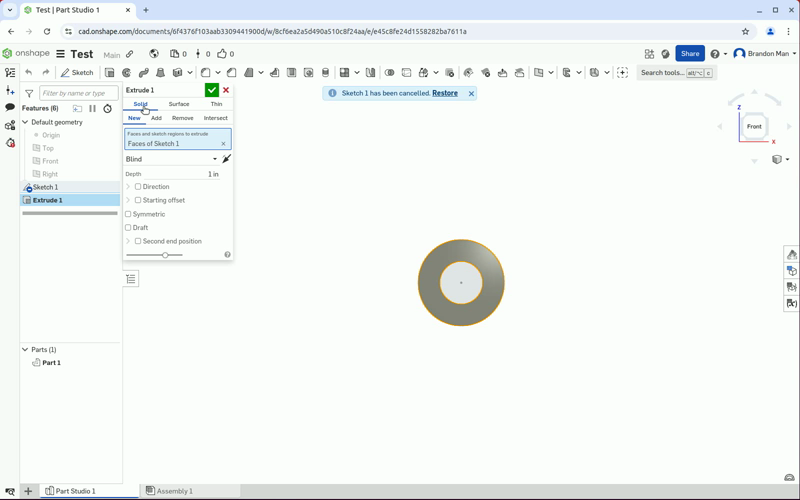
click(143, 106)
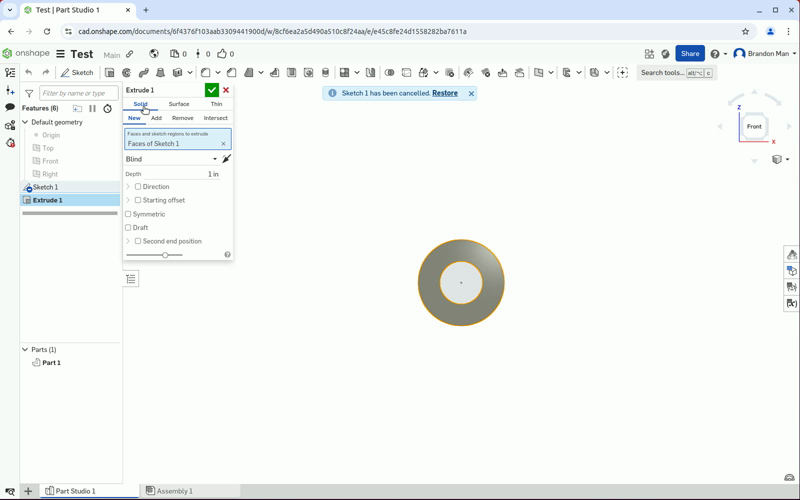
mouse_move(137, 120)
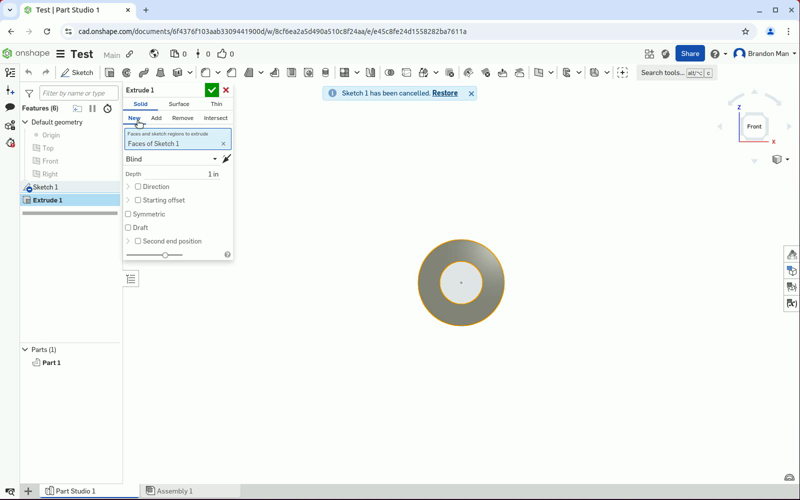
click(137, 120)
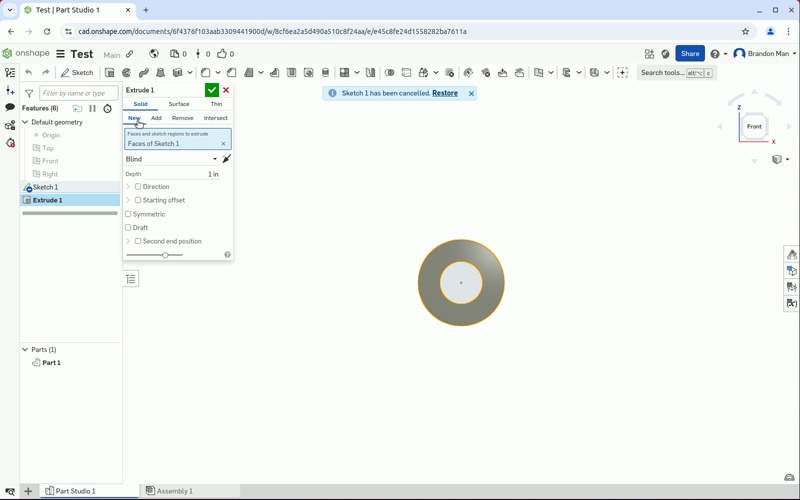
key(tab, 4)
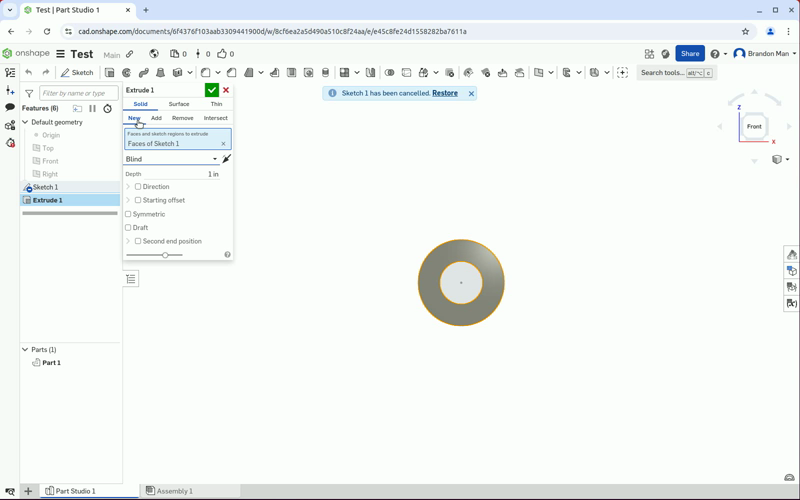
text(5.777)
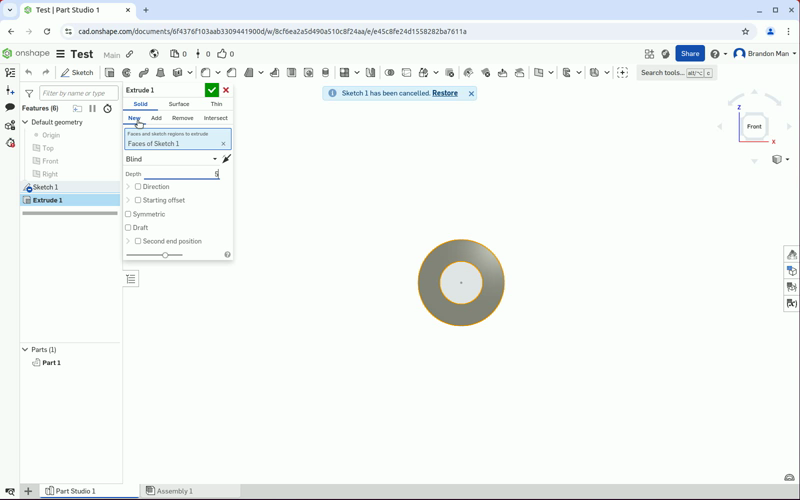
key(enter)
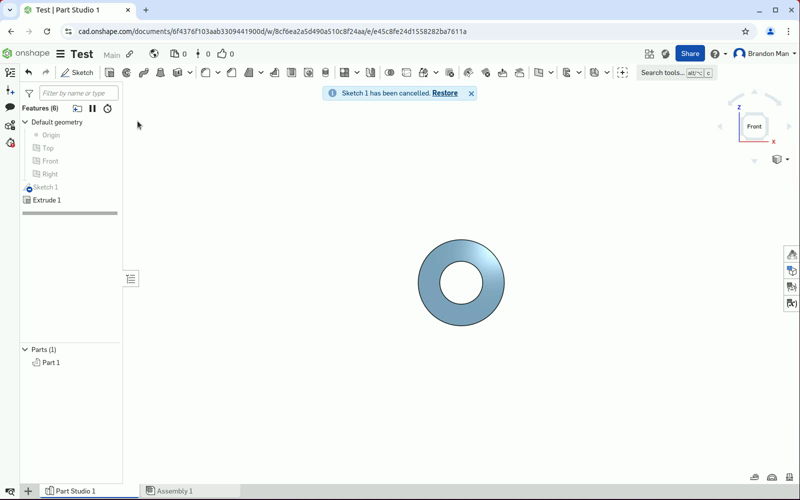
key(shift+h)
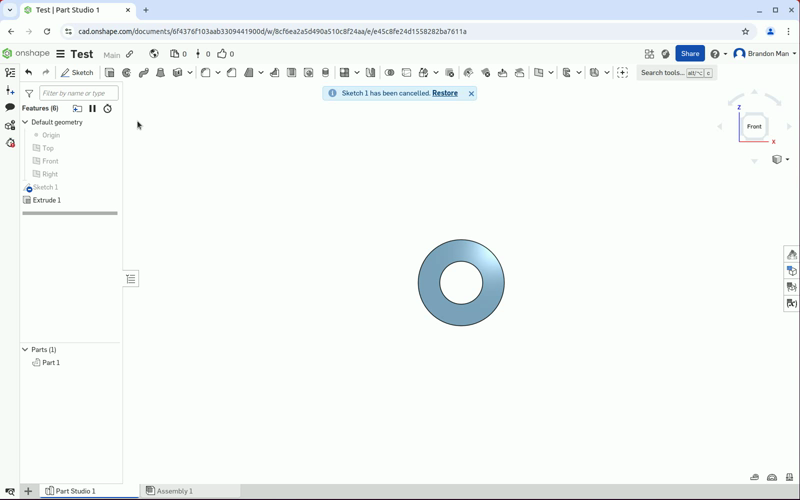
key(shift+h)
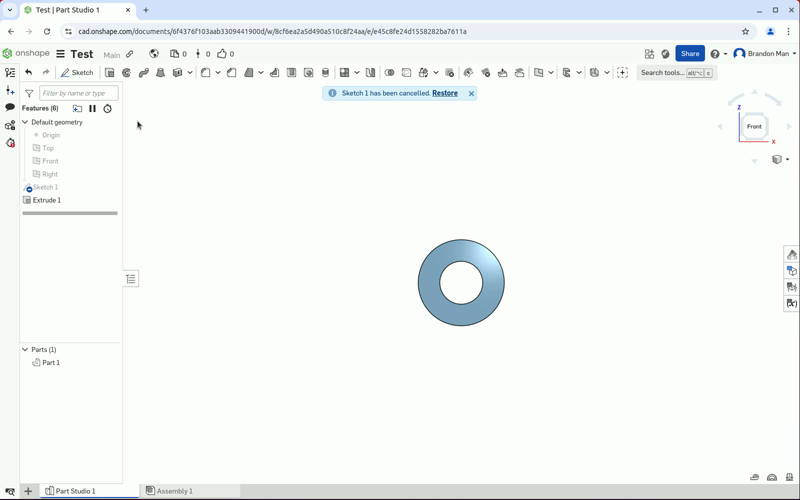
mouse_move(73, 189)
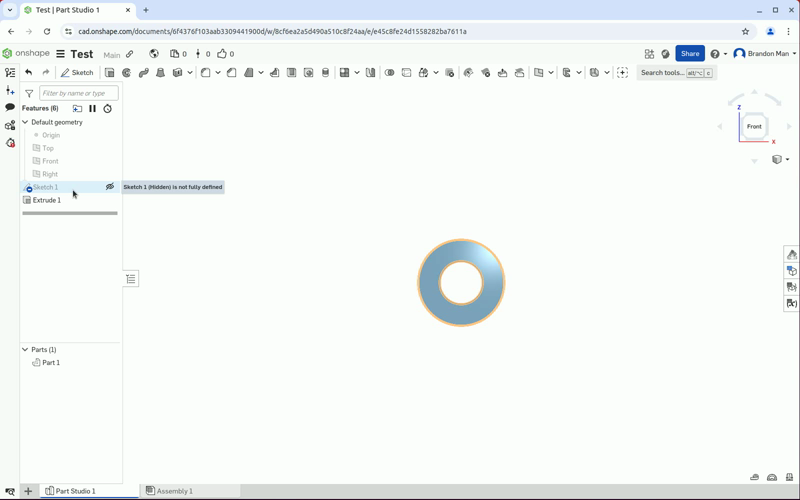
click(73, 189)
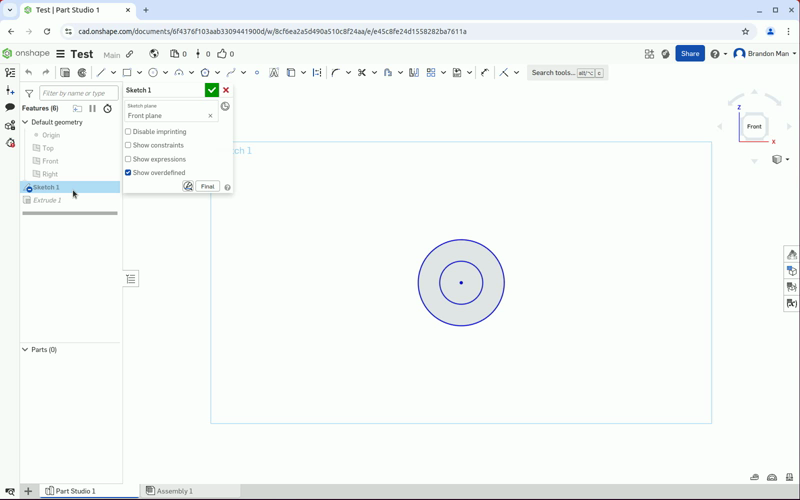
mouse_move(229, 92)
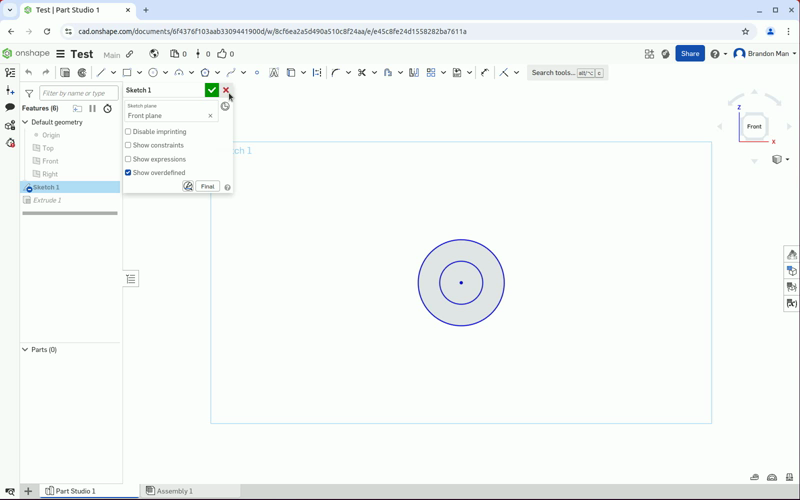
click(229, 92)
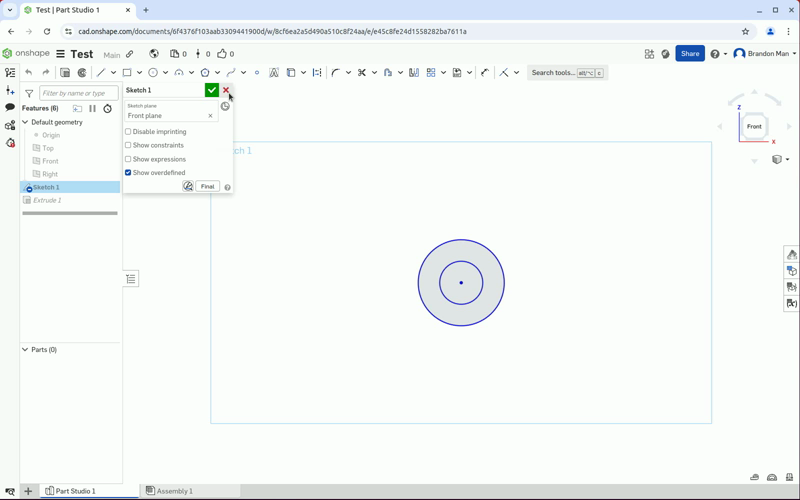
key(shift+s)
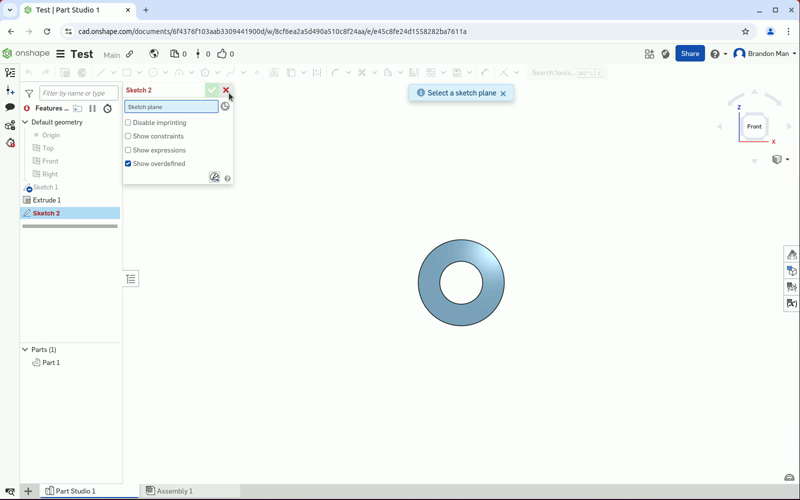
mouse_move(73, 163)
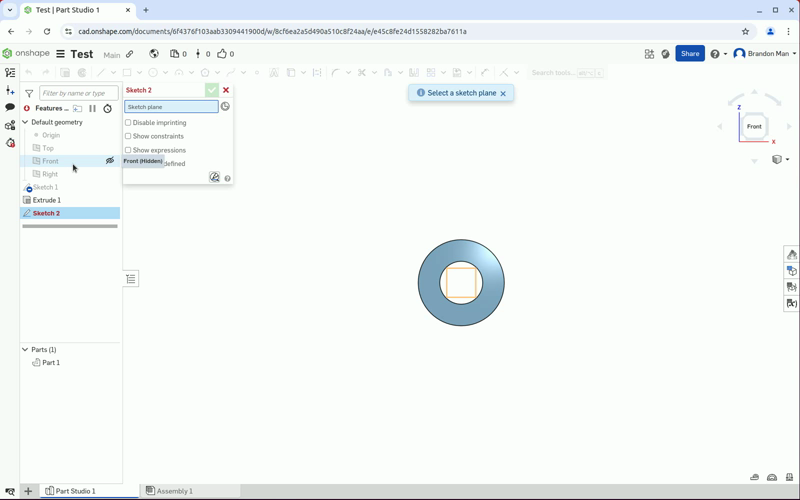
click(73, 163)
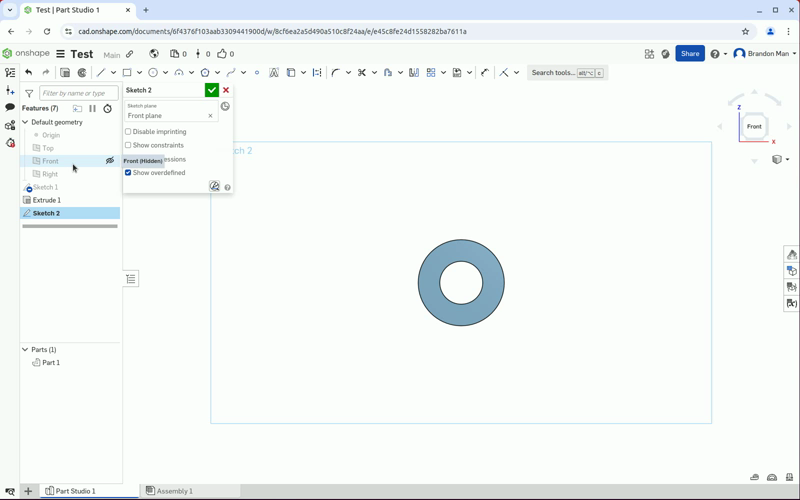
mouse_move(73, 352)
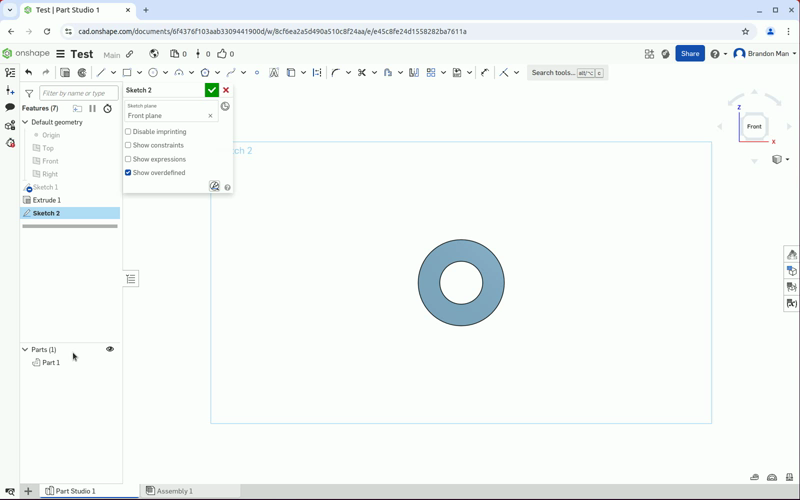
key(y)
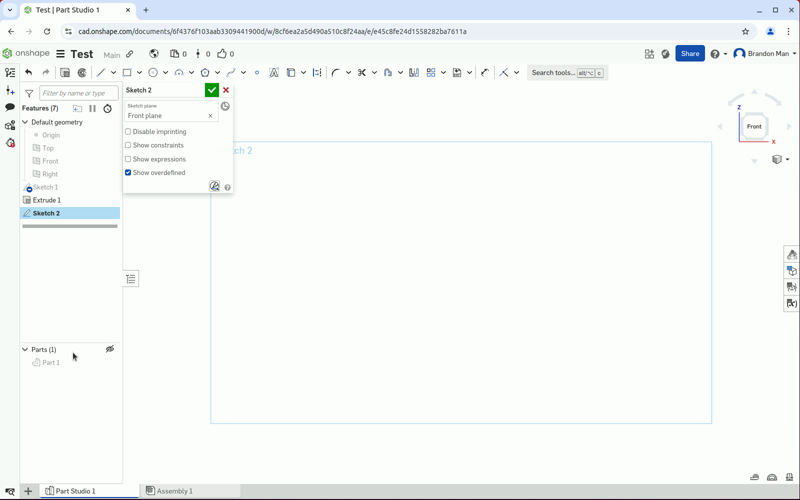
key(c)
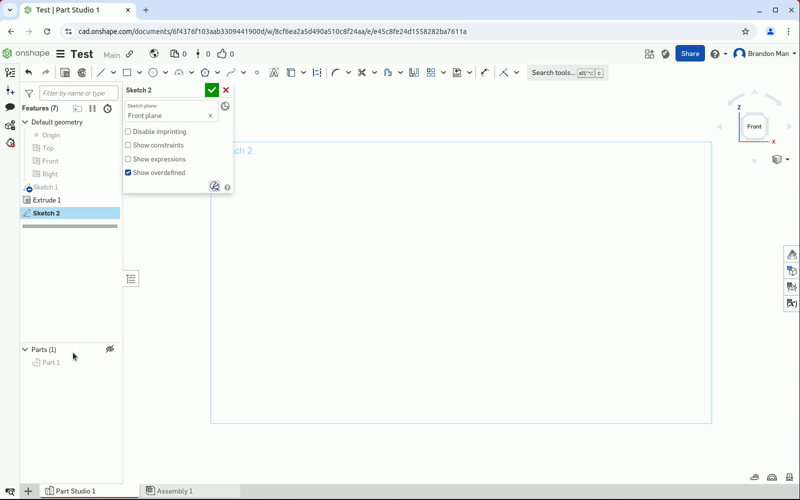
key_down(shift)
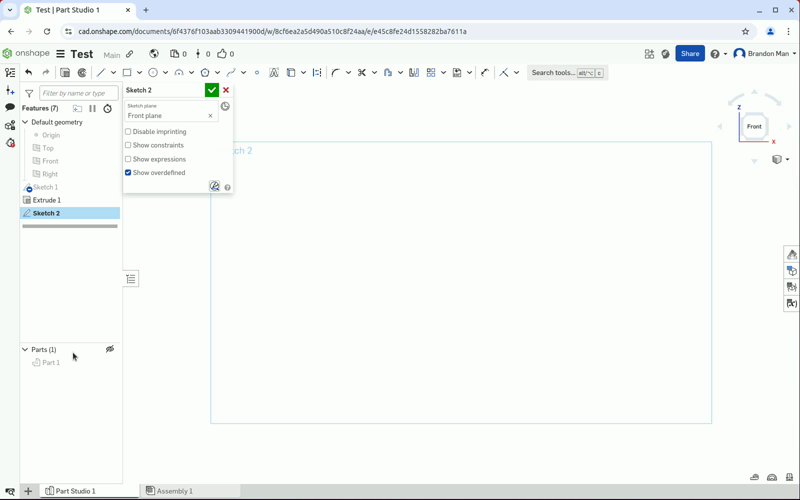
mouse_move(461, 282)
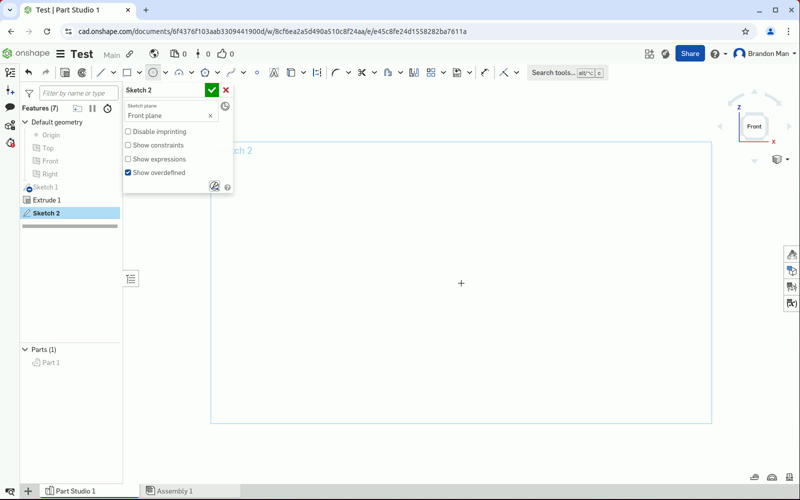
click(461, 282)
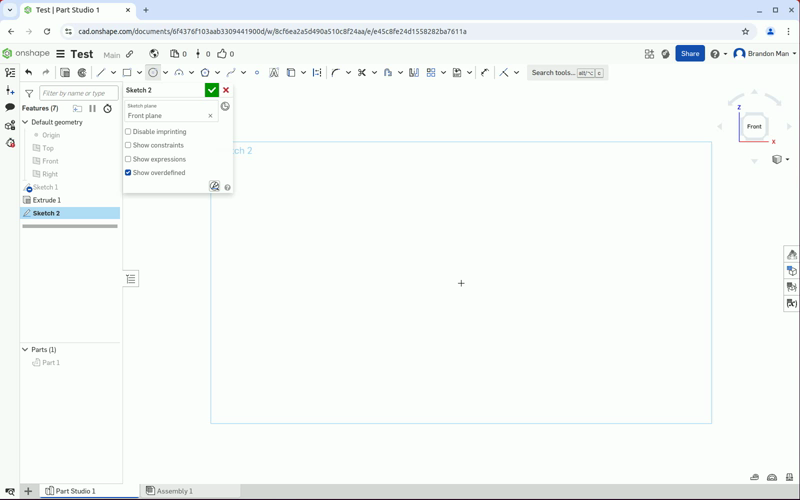
key_up(shift)
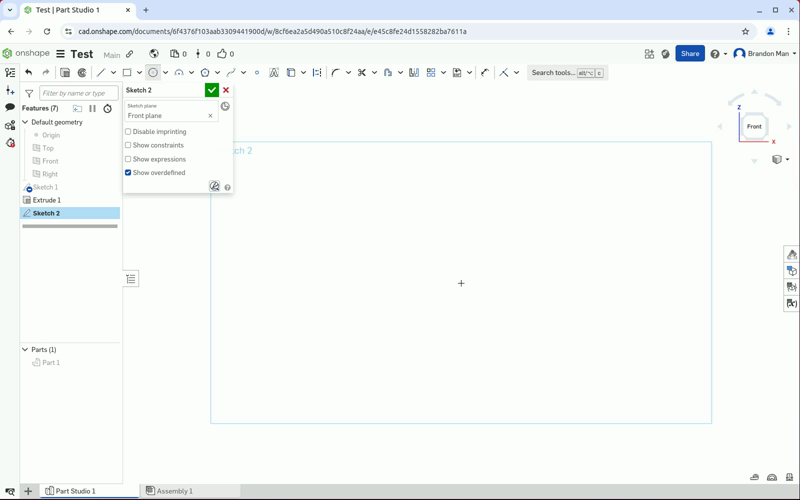
mouse_move(482, 282)
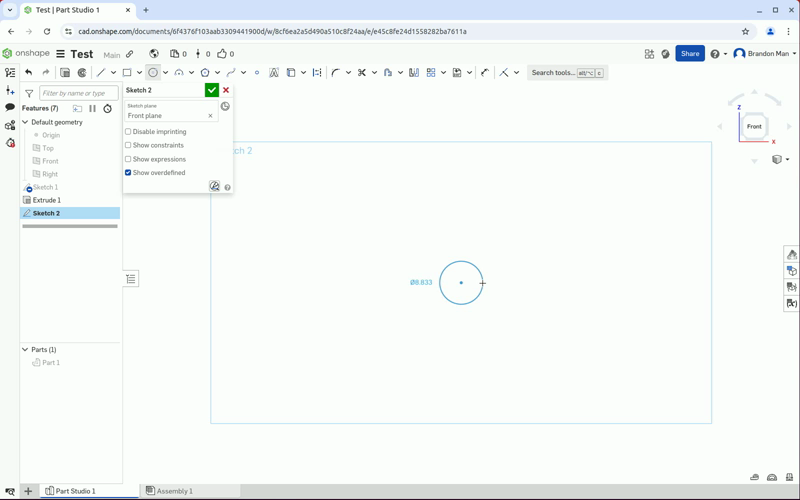
click(482, 282)
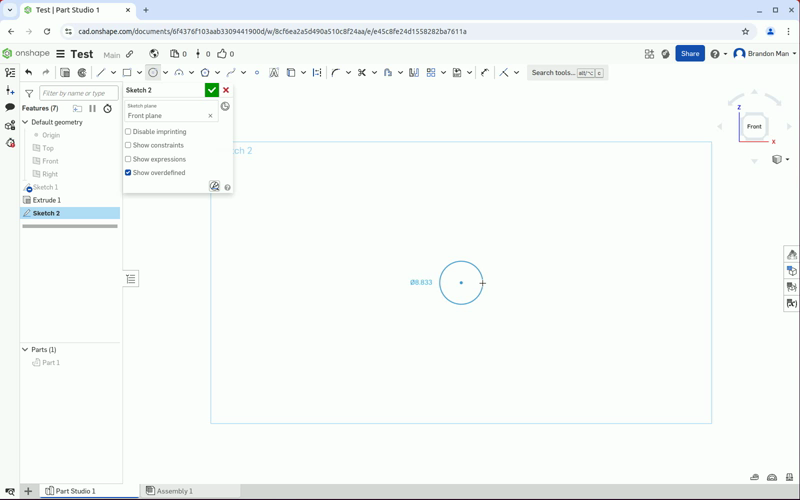
key(esc)
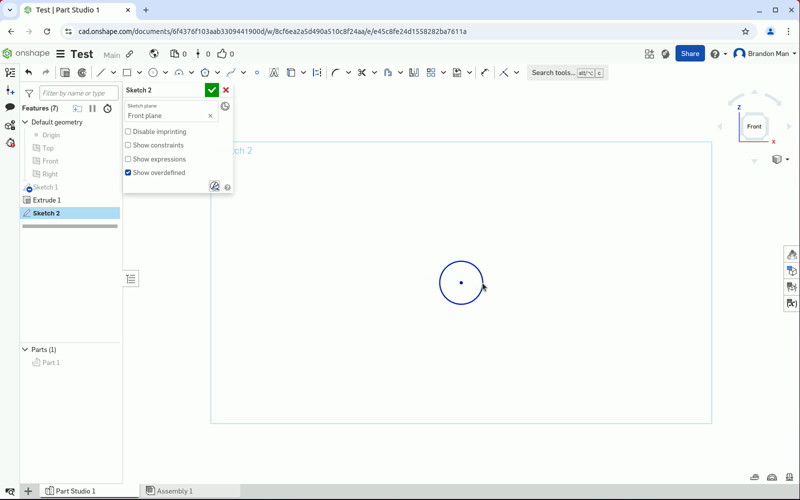
mouse_move(453, 292)
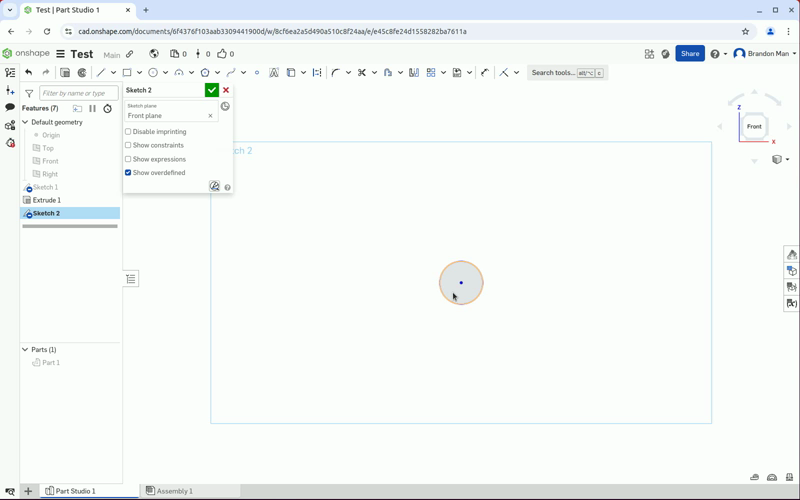
scroll(6)
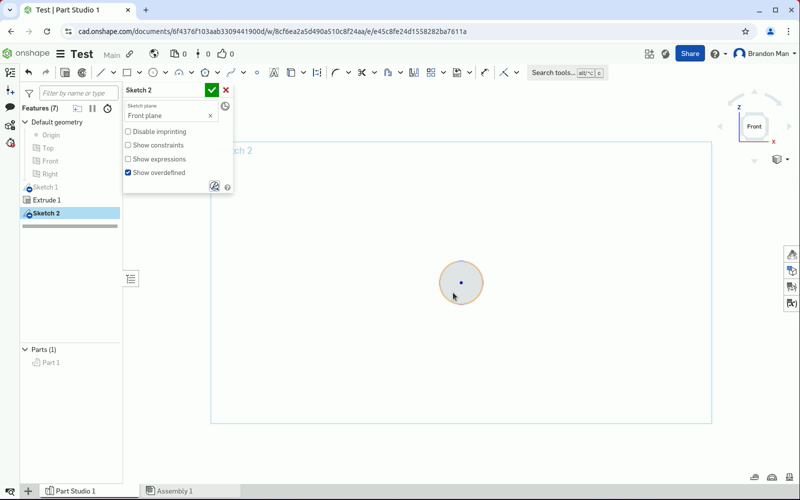
scroll(6)
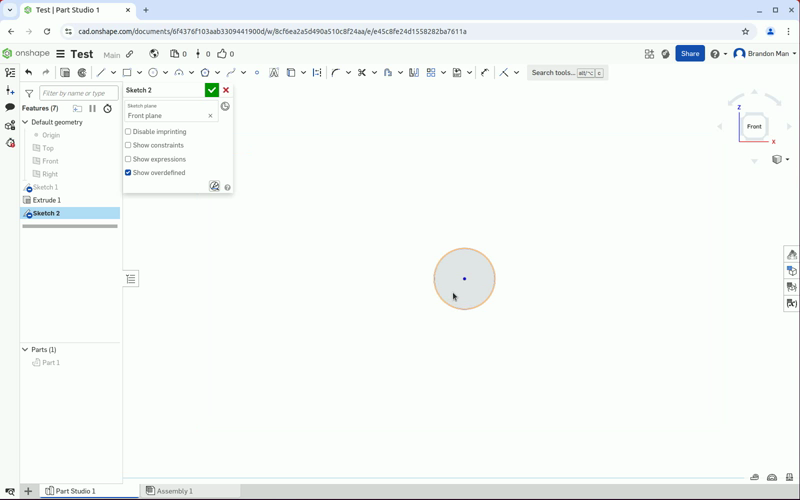
scroll(6)
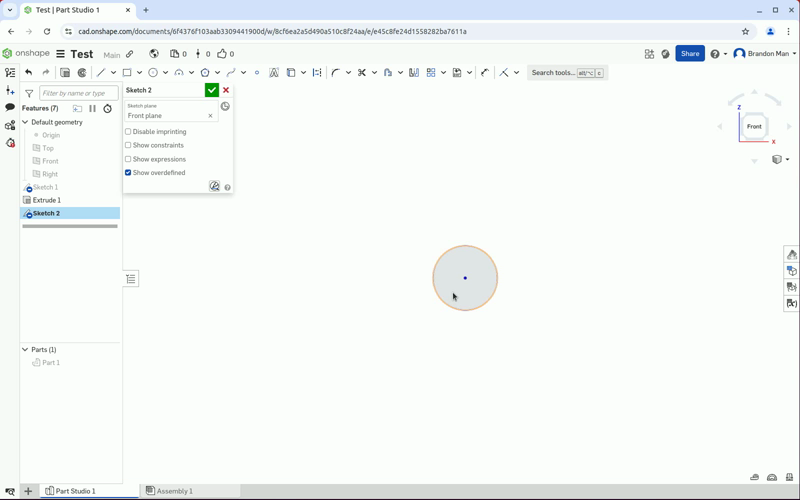
scroll(6)
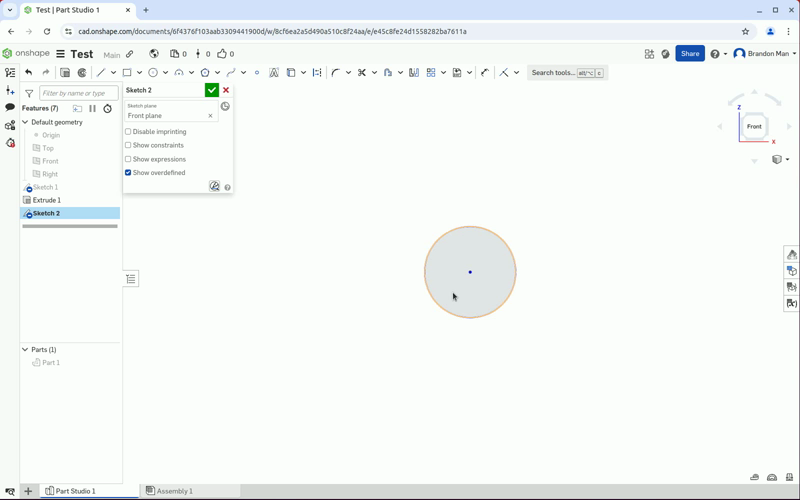
scroll(6)
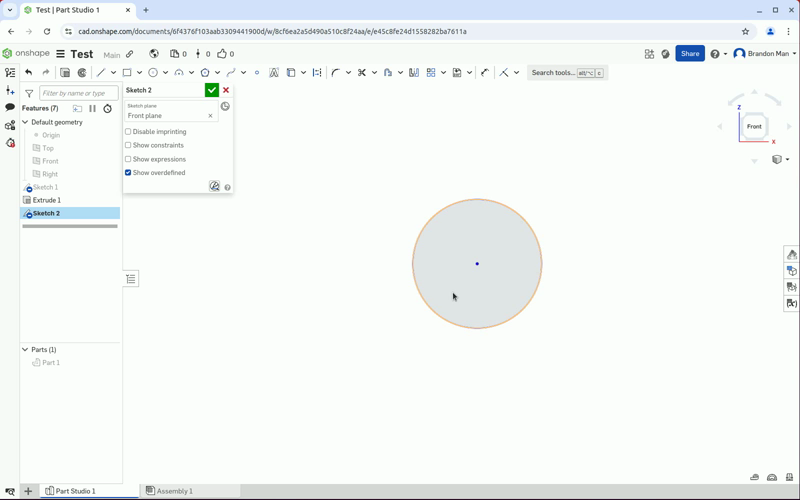
scroll(6)
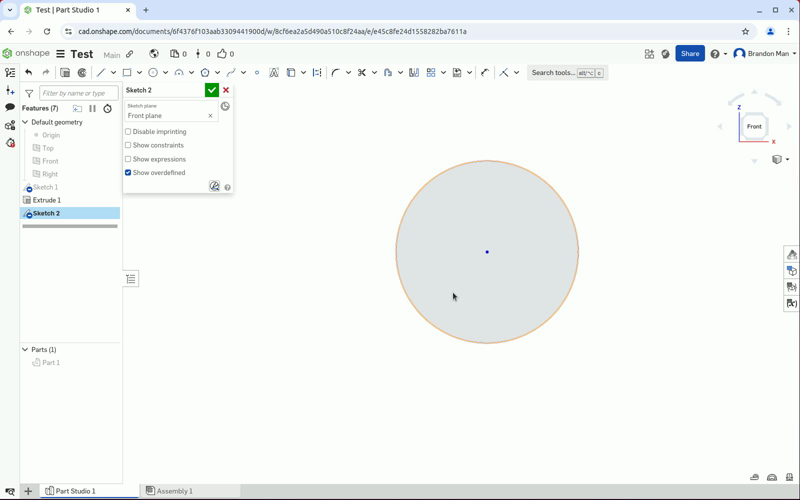
scroll(6)
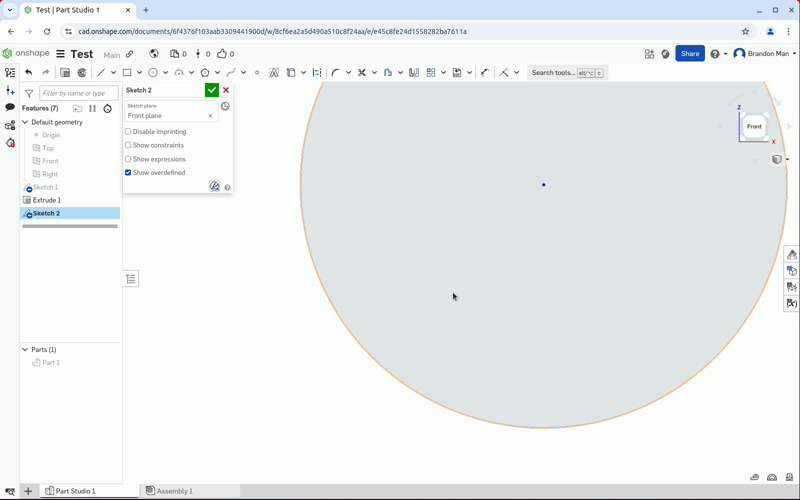
click(453, 292)
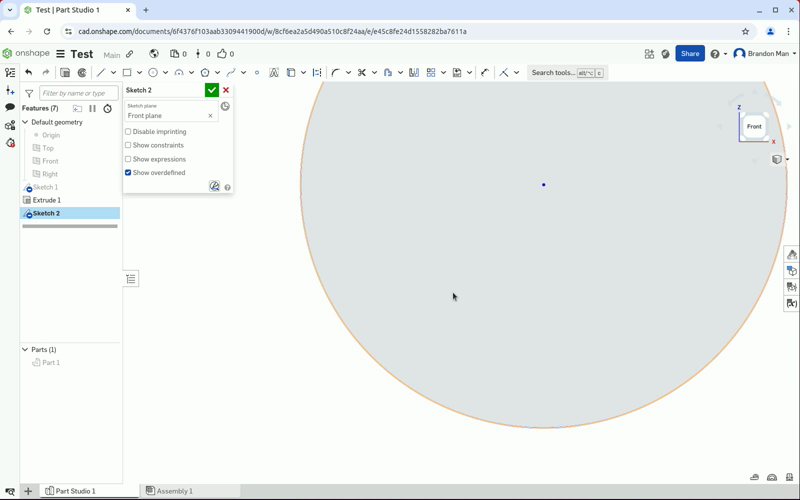
scroll(-6)
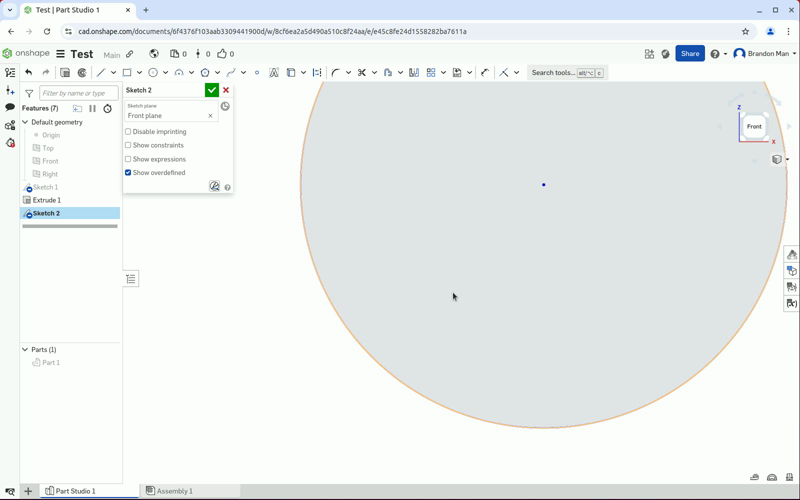
scroll(-6)
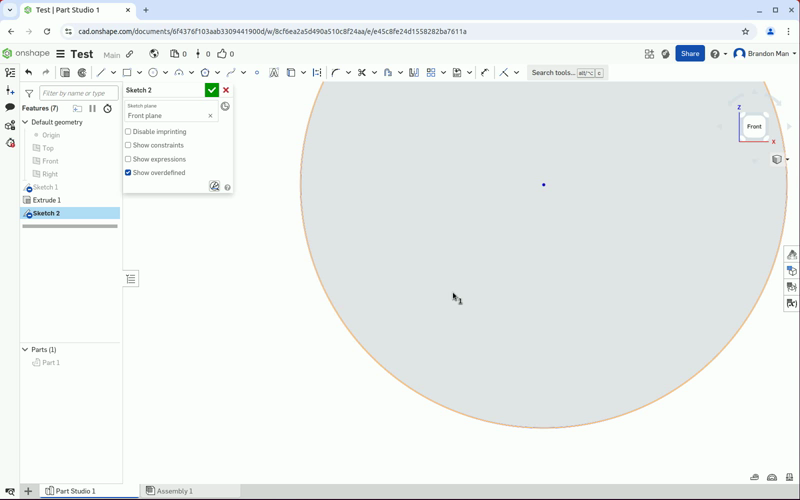
scroll(-6)
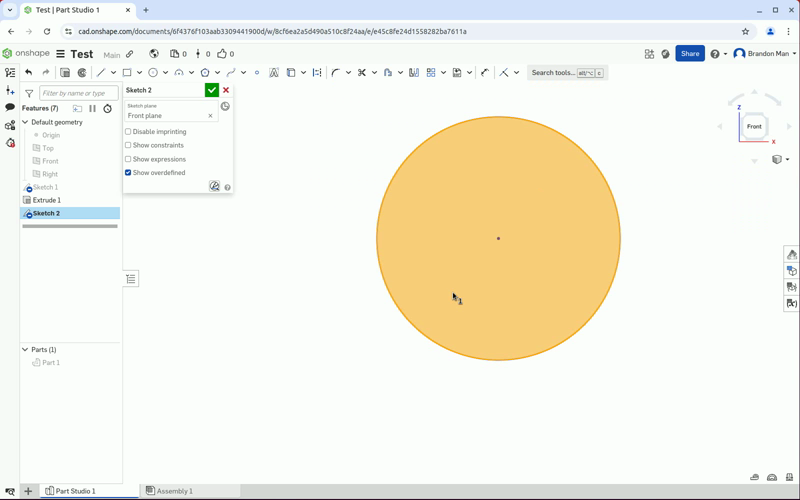
scroll(-6)
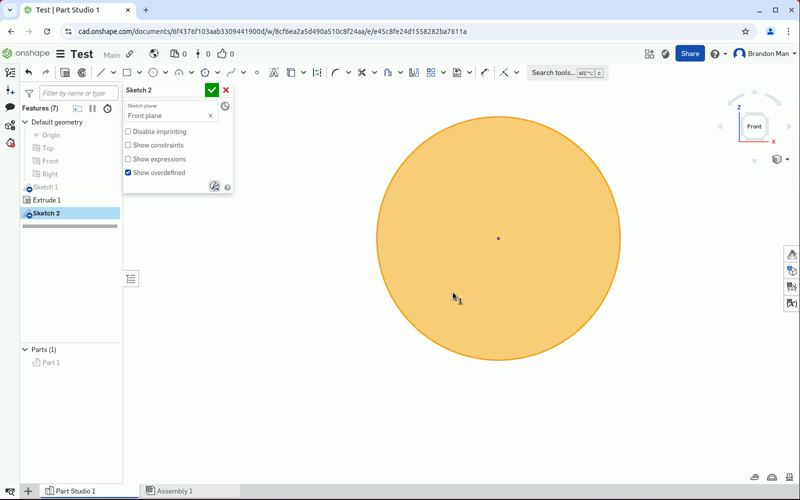
scroll(-6)
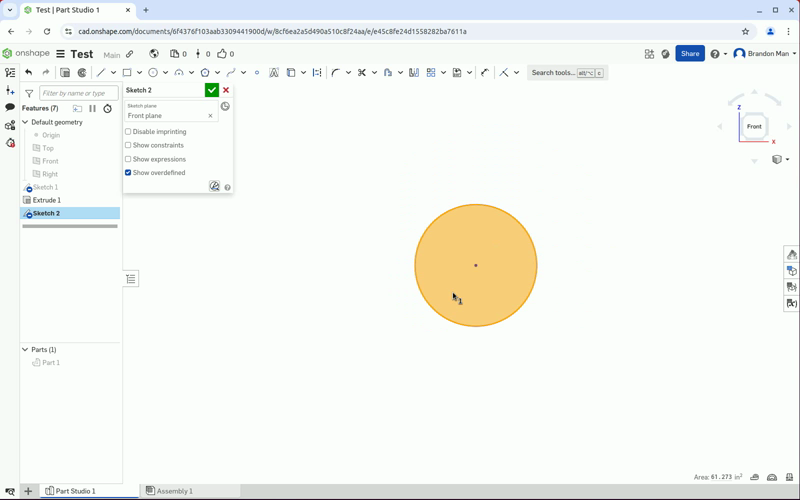
scroll(-6)
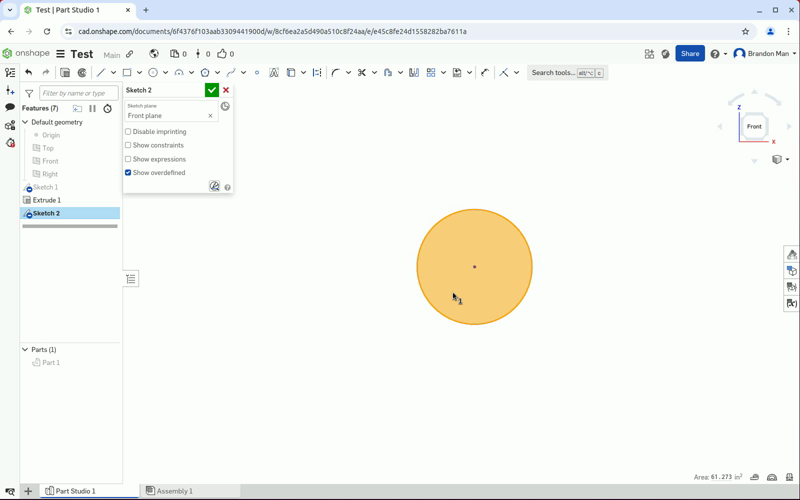
scroll(-6)
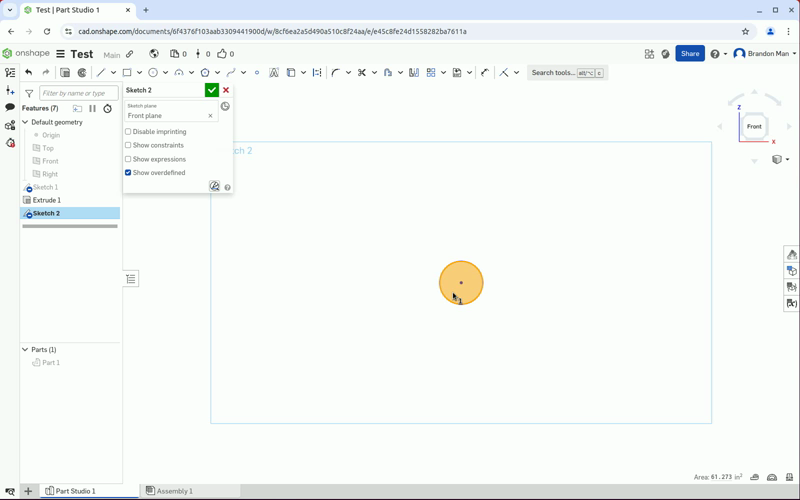
mouse_move(73, 352)
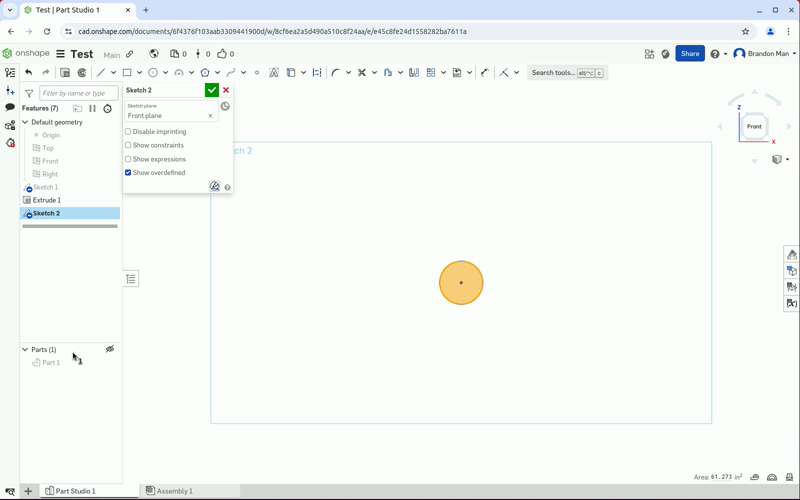
key(shift+y)
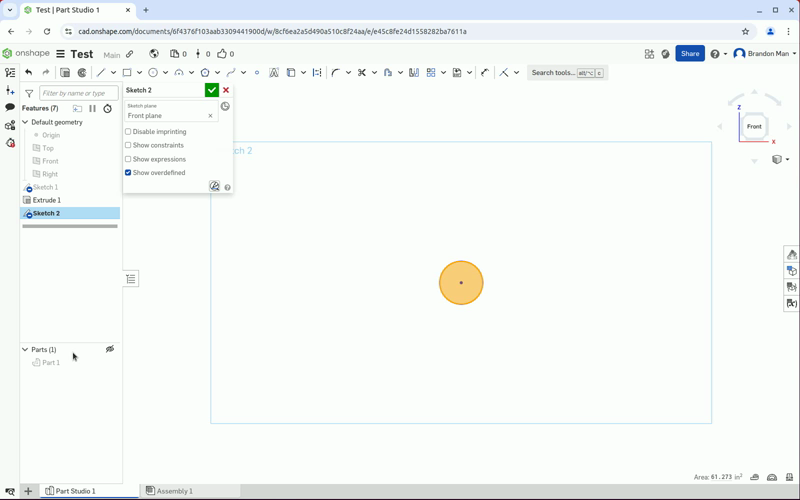
key(shift+e)
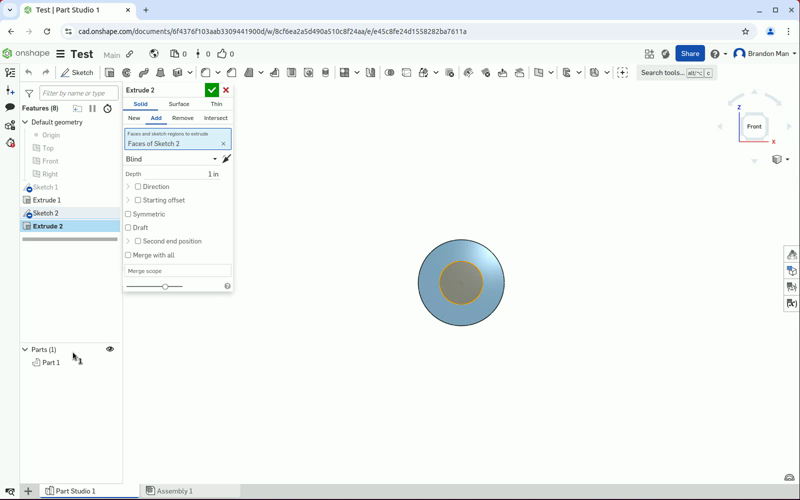
mouse_move(143, 106)
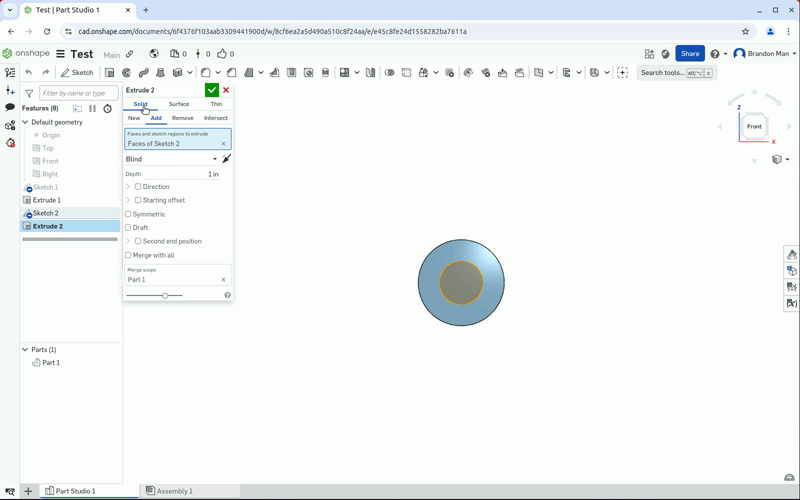
click(143, 106)
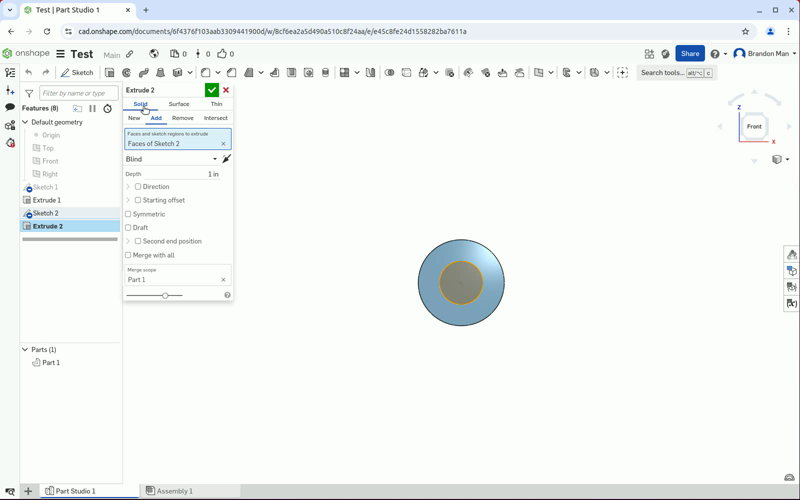
mouse_move(137, 120)
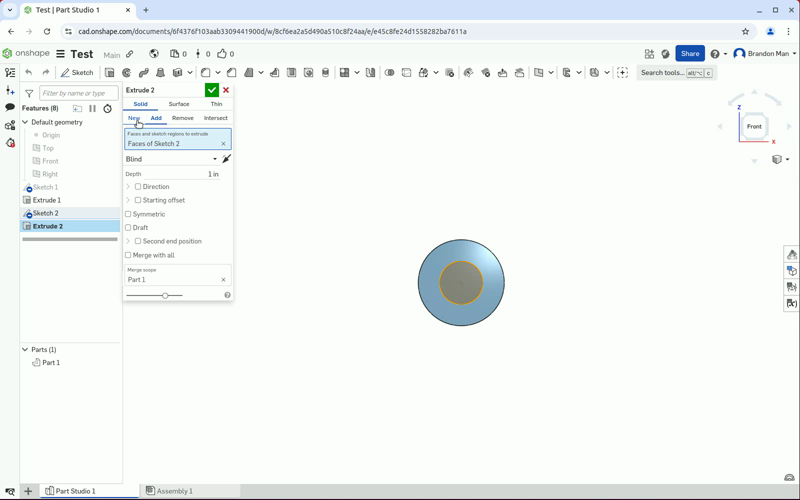
click(137, 120)
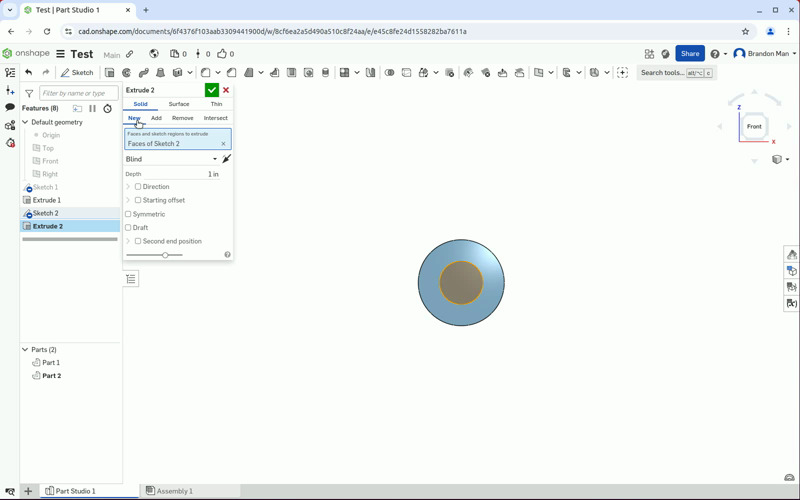
key(tab, 4)
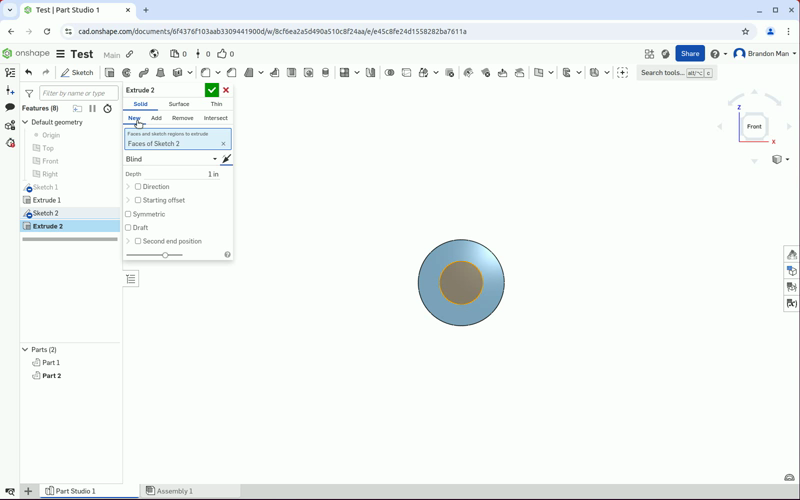
text(23.108)
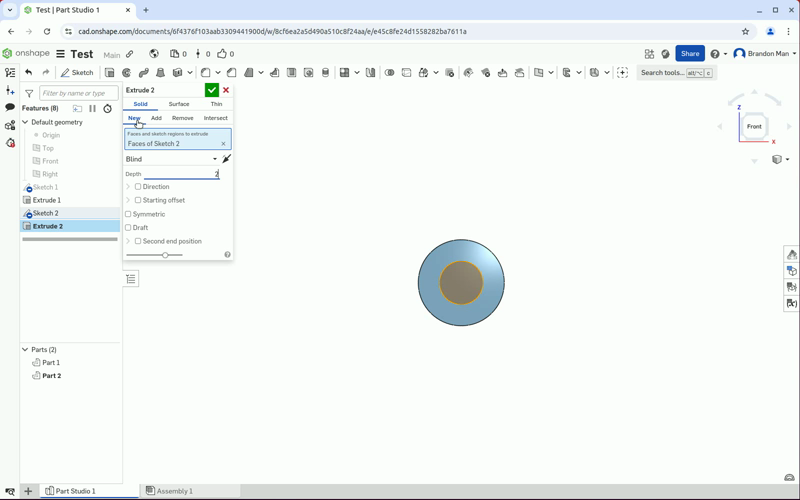
key(enter)
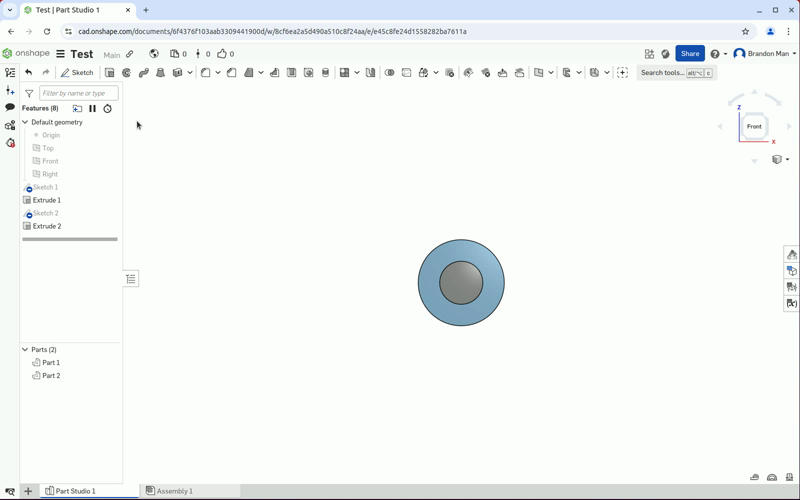
key(shift+h)
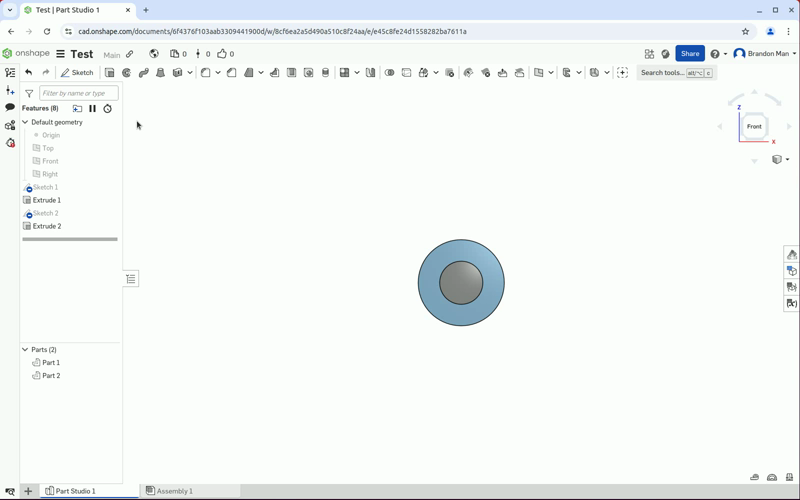
key(shift+h)
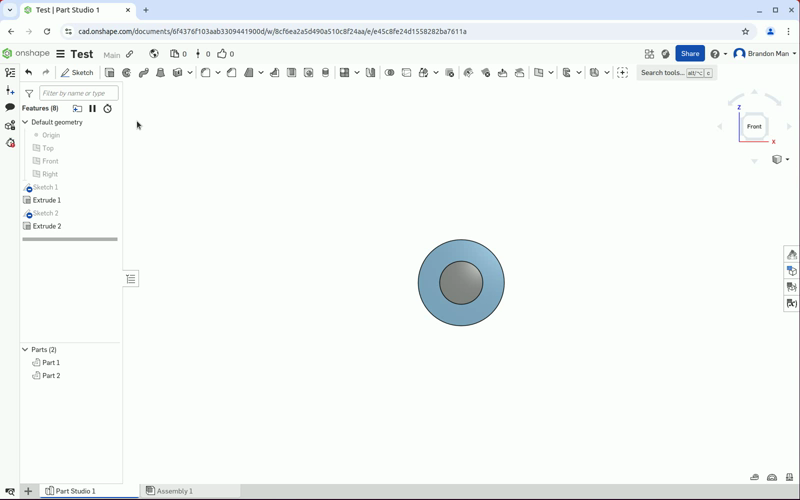
key(shift+7)
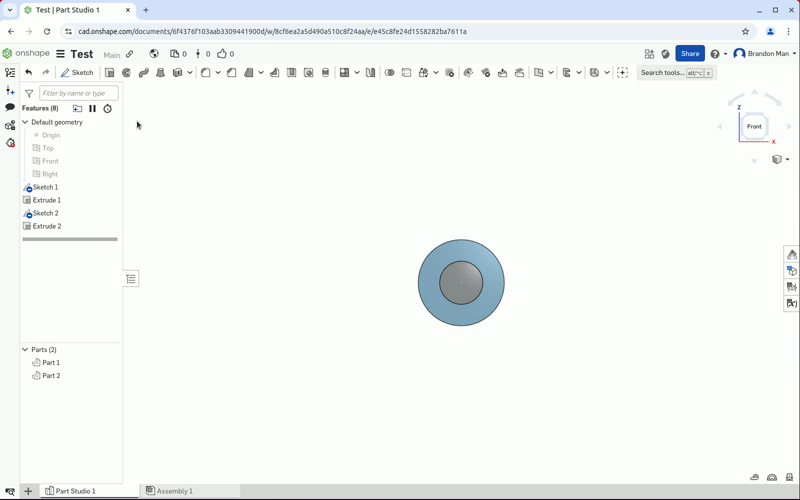
key(left, 2)
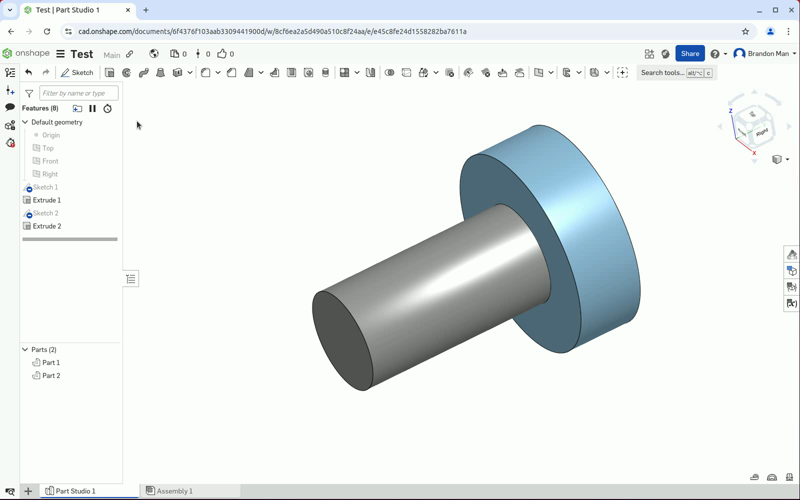
key(down, 2)
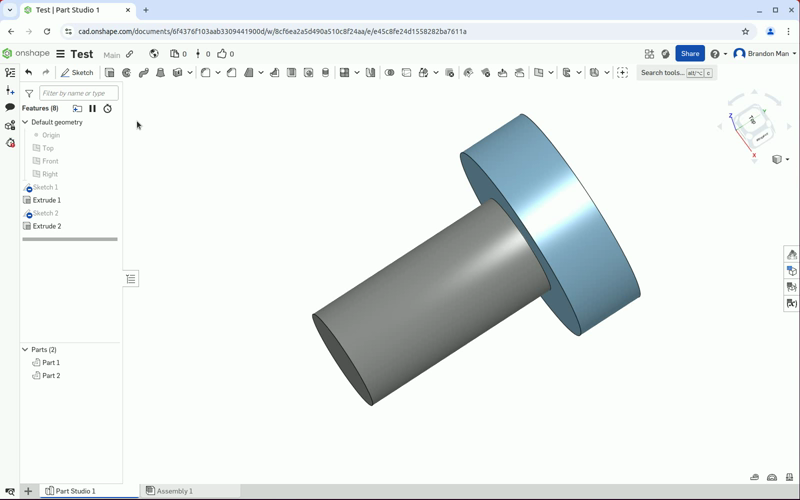
key(up, 2)
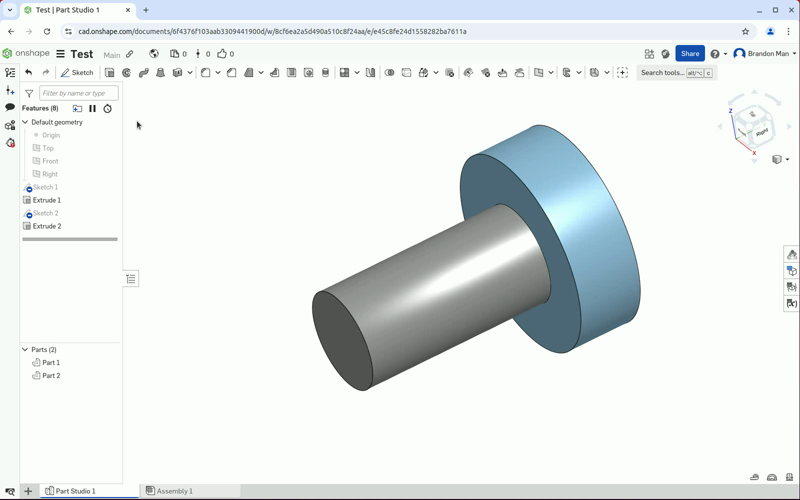
key(right, 2)
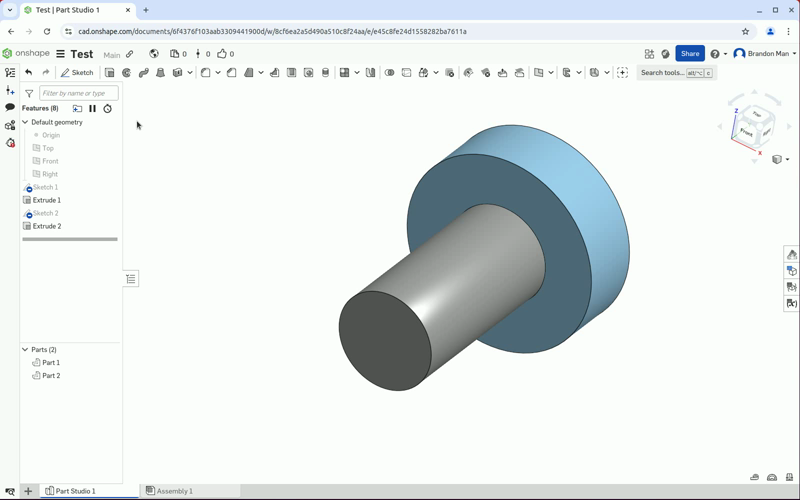
mouse_move(73, 189)
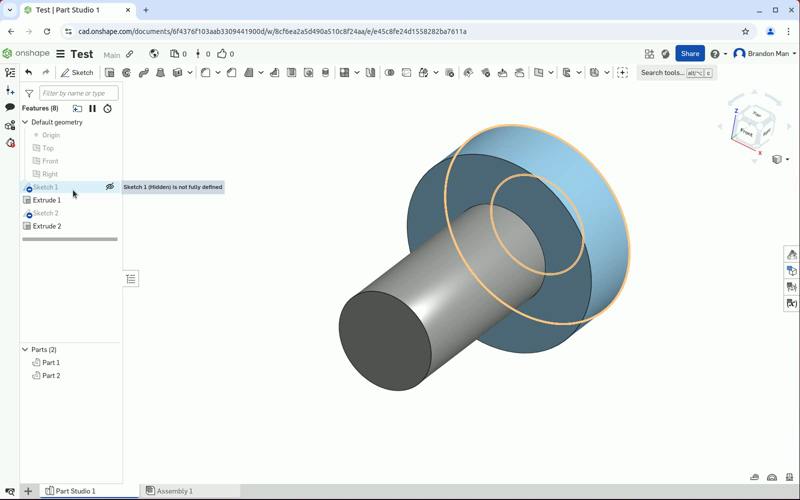
click(73, 189)